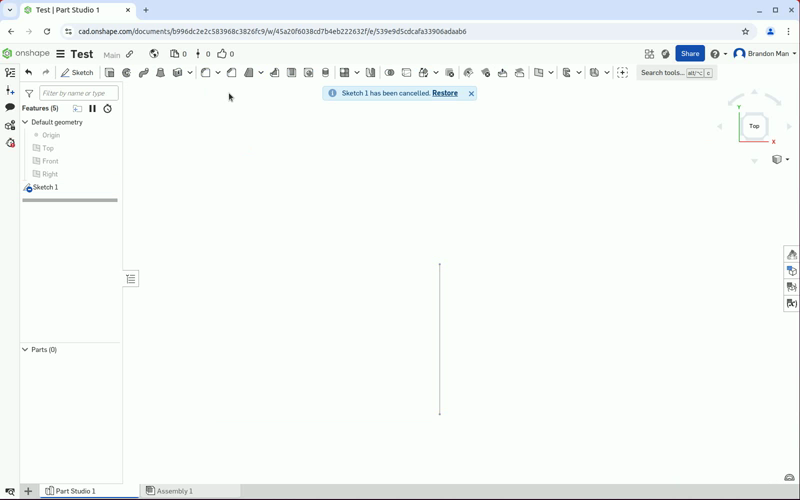
key(shift+h)
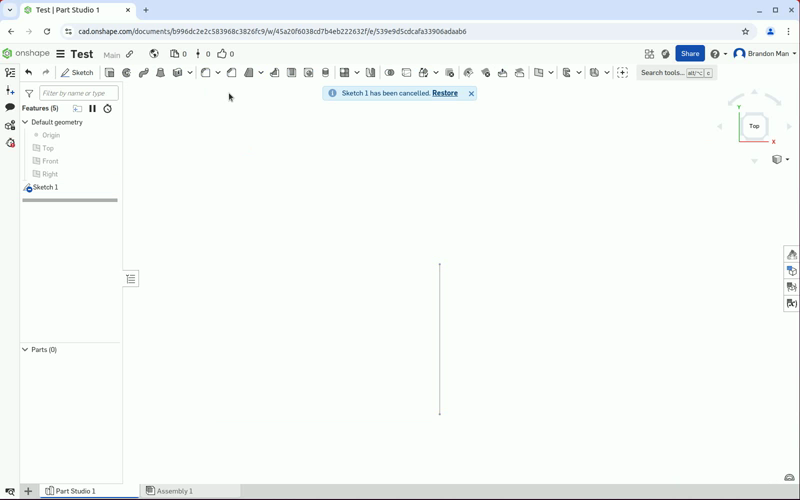
key(shift+s)
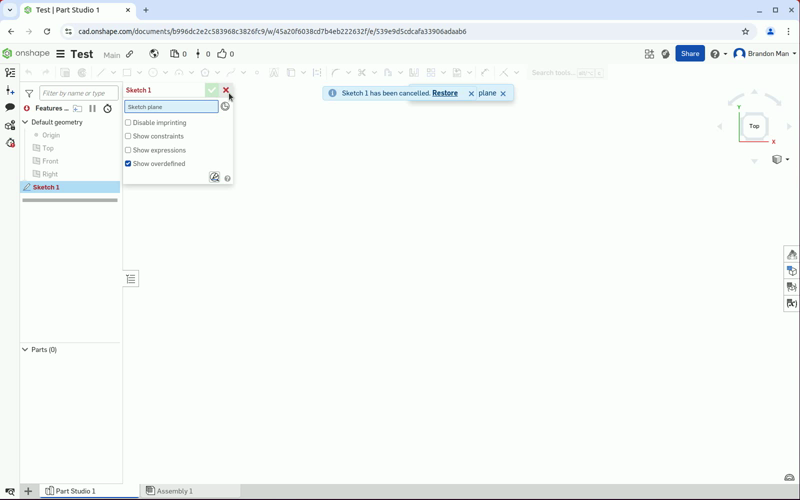
mouse_move(73, 150)
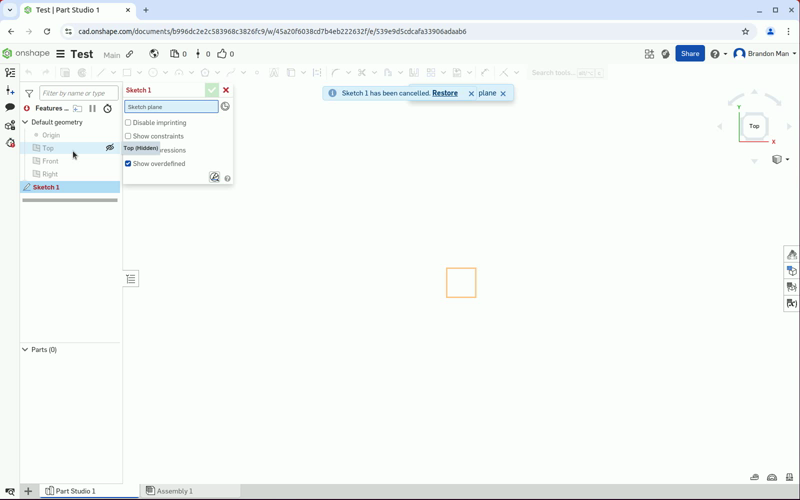
click(73, 150)
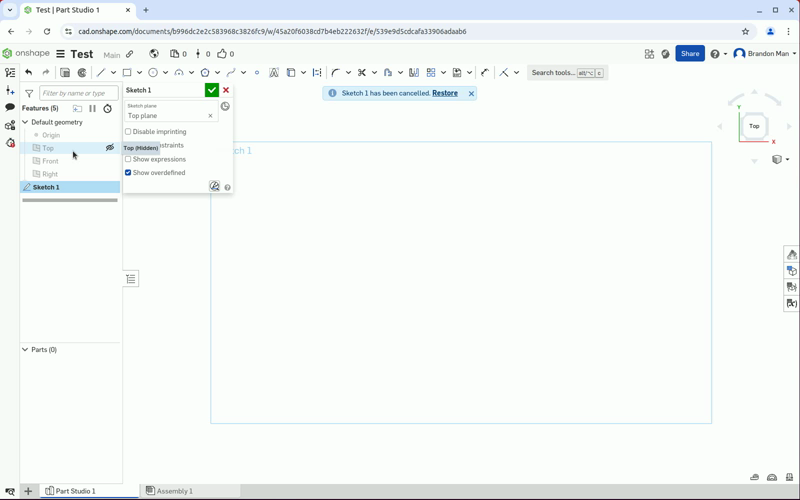
mouse_move(73, 352)
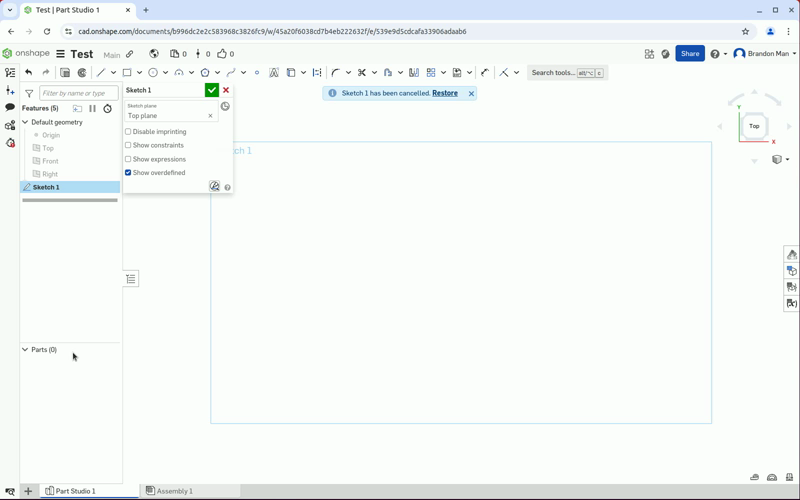
key(y)
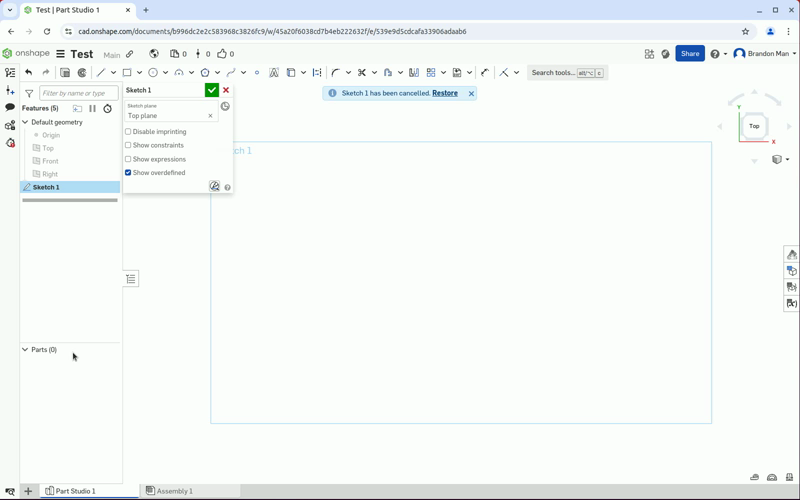
key(l)
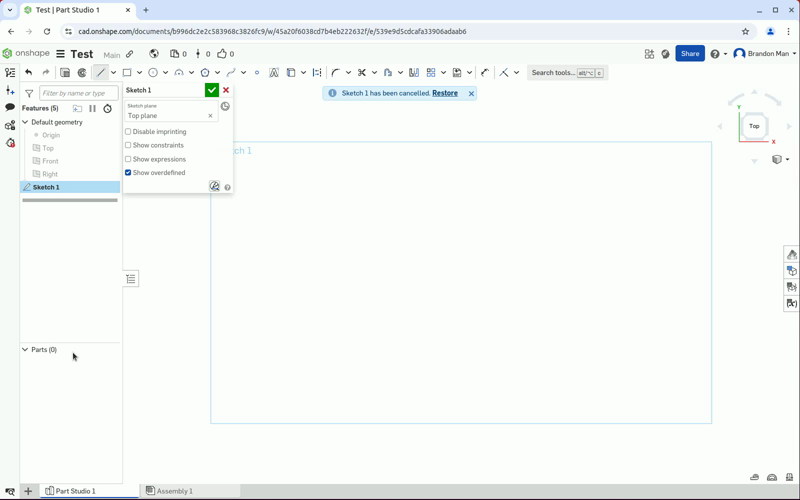
key_down(shift)
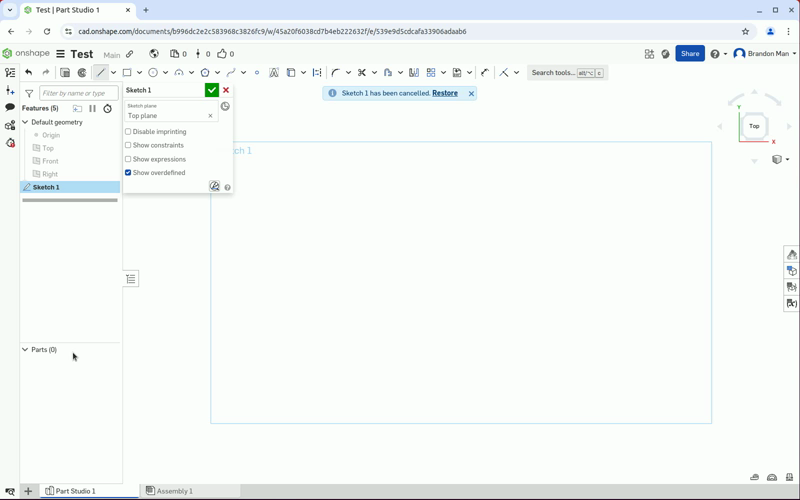
mouse_move(348, 357)
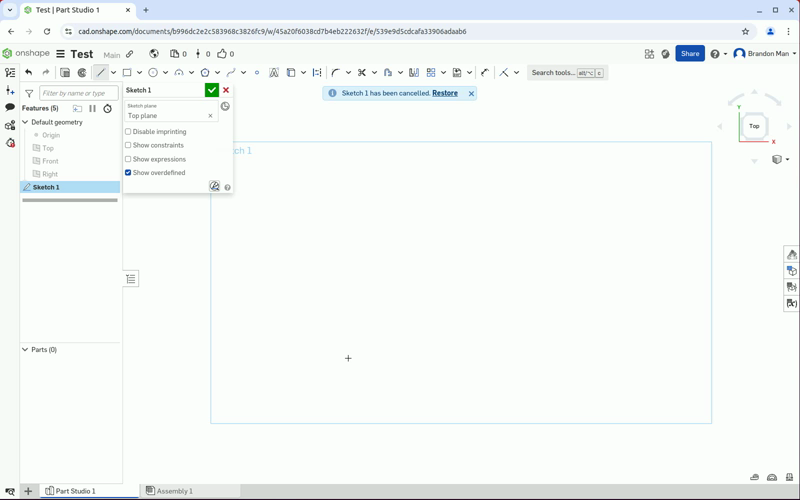
click(348, 357)
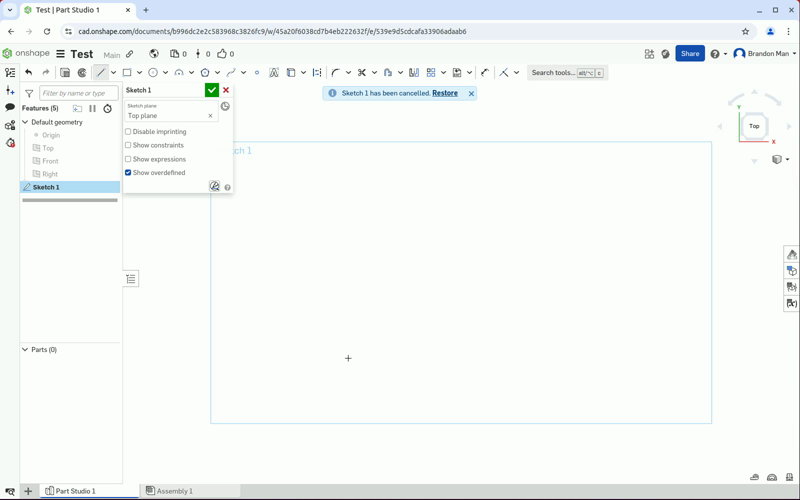
key_up(shift)
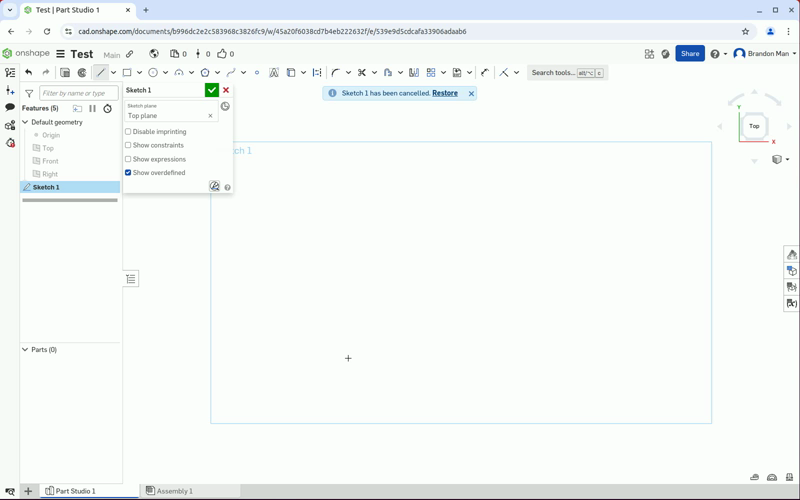
key_down(shift)
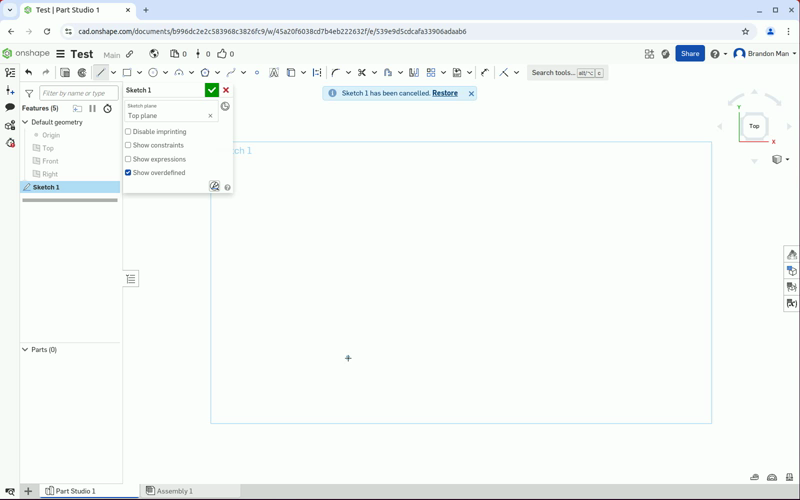
mouse_move(423, 357)
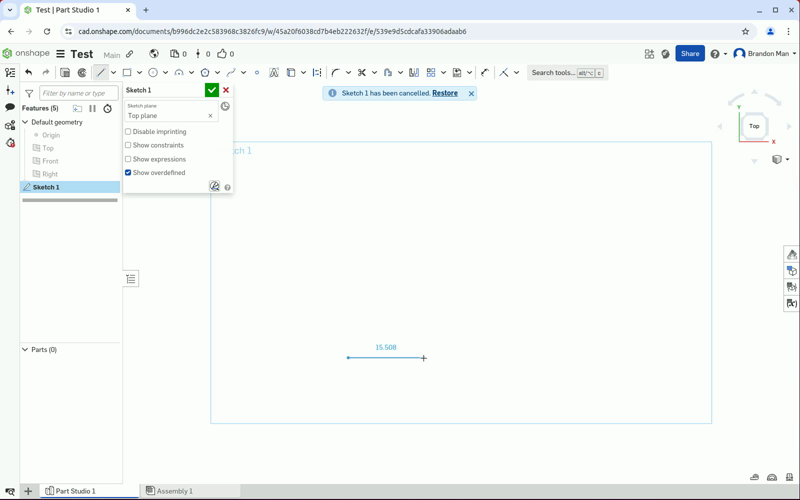
click(423, 357)
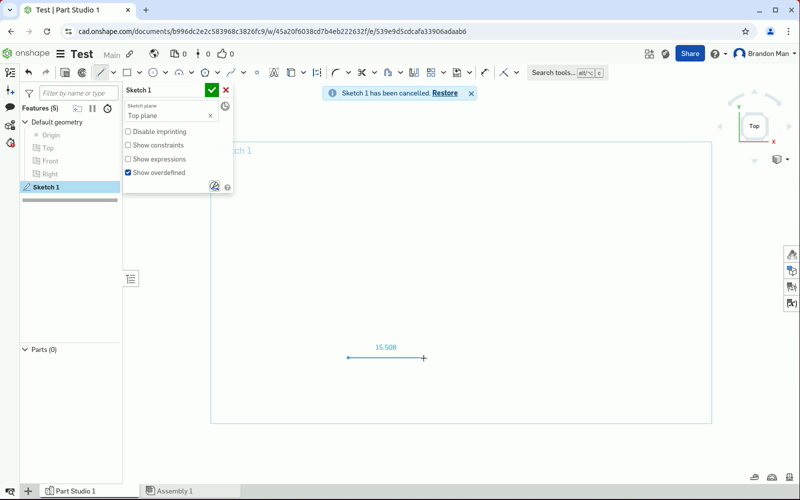
key_up(shift)
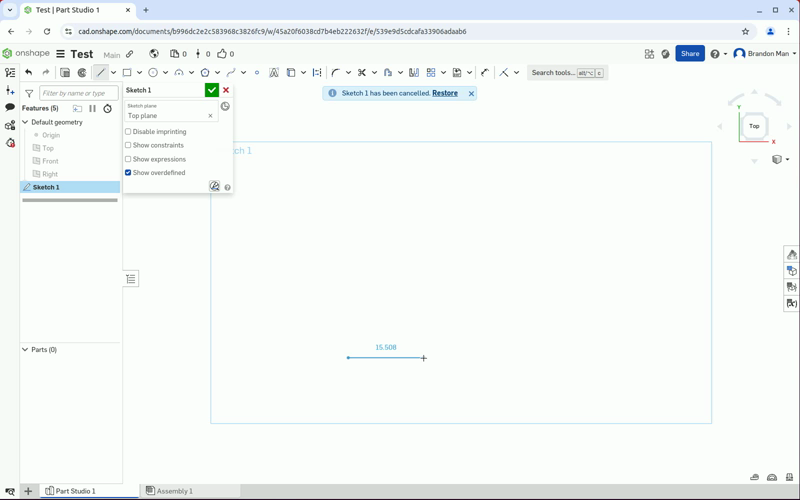
key_down(shift)
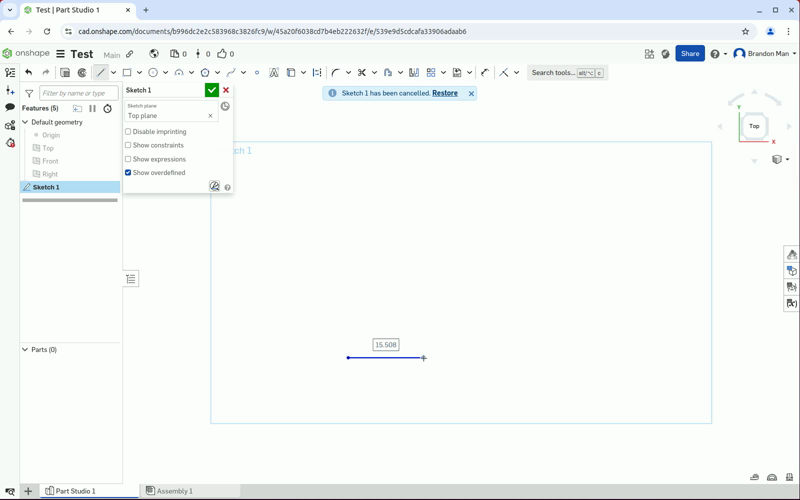
mouse_move(453, 357)
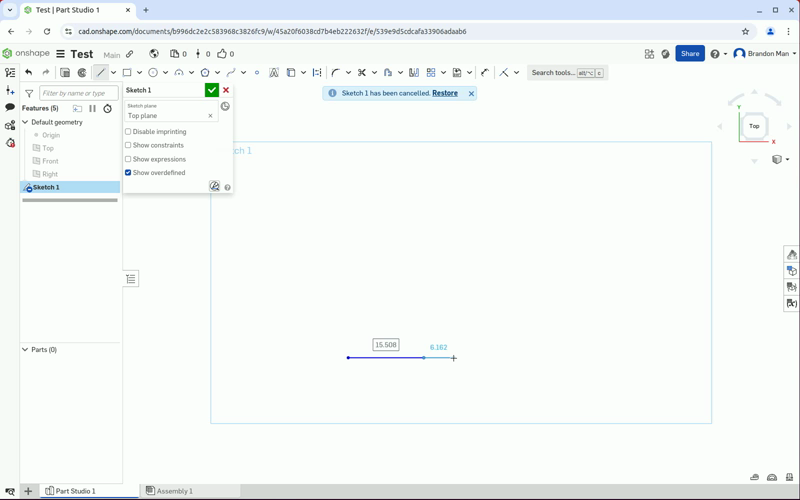
mouse_move(423, 322)
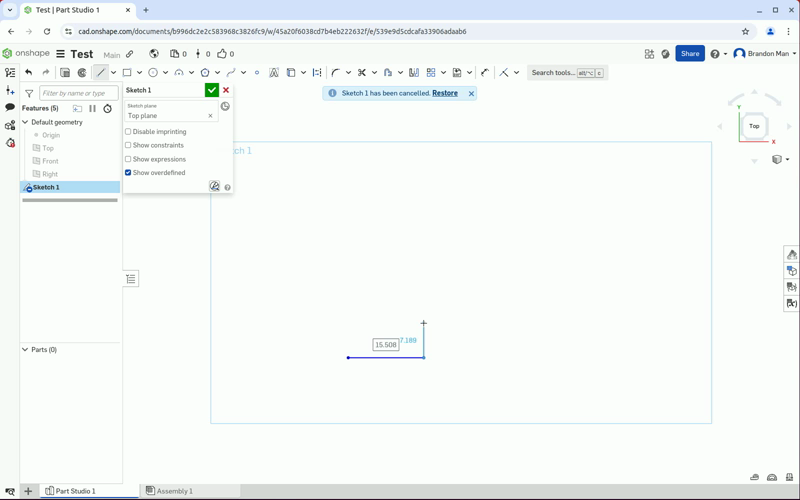
click(423, 322)
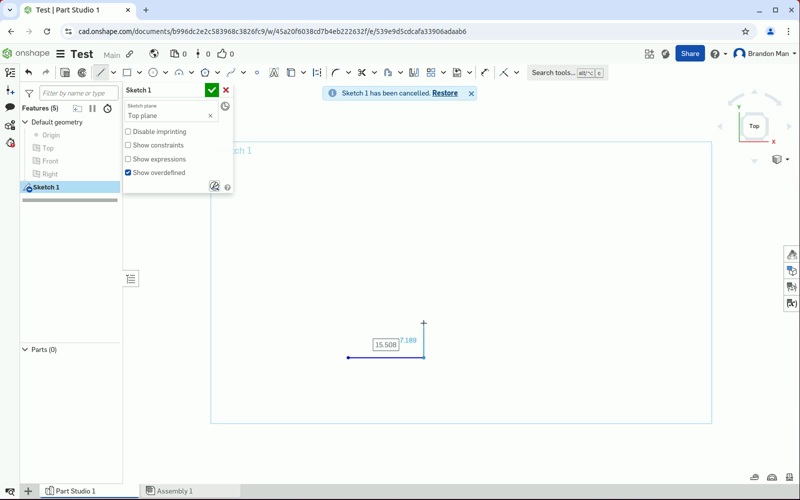
key_up(shift)
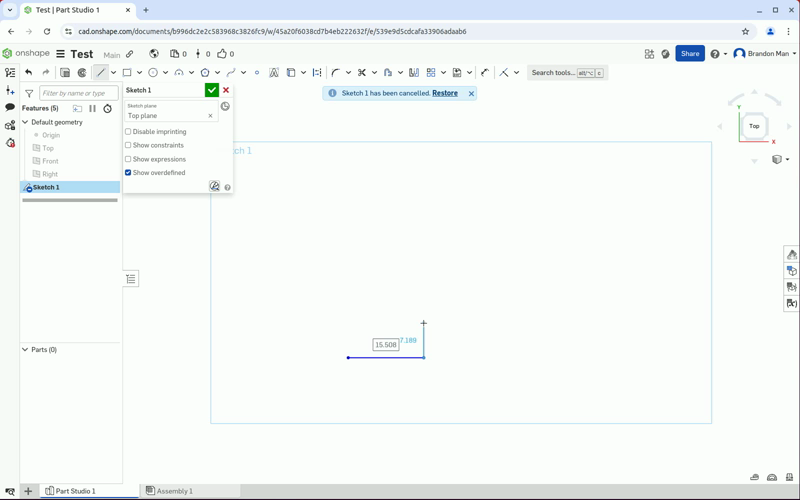
key_down(shift)
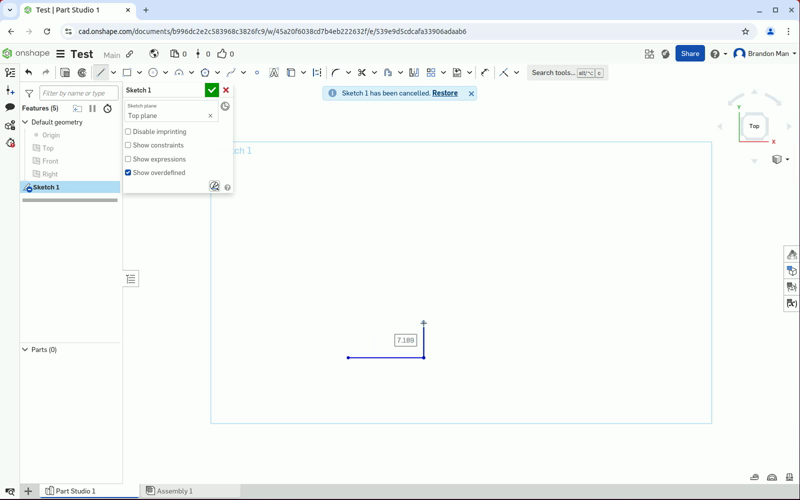
mouse_move(496, 322)
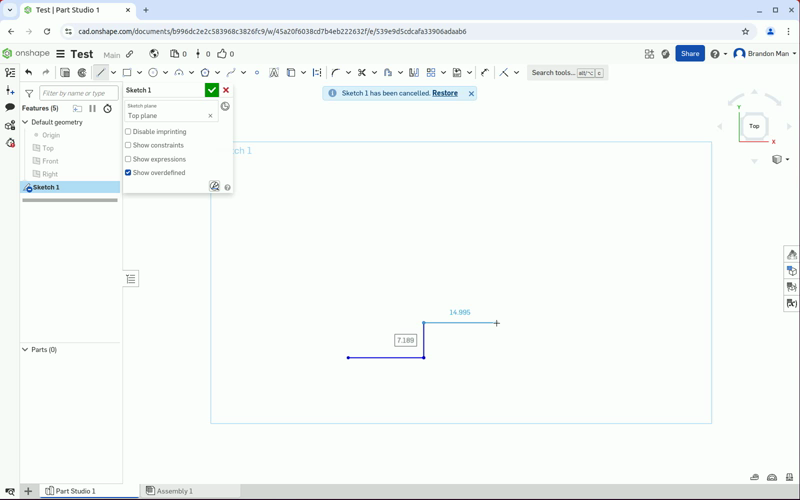
click(496, 322)
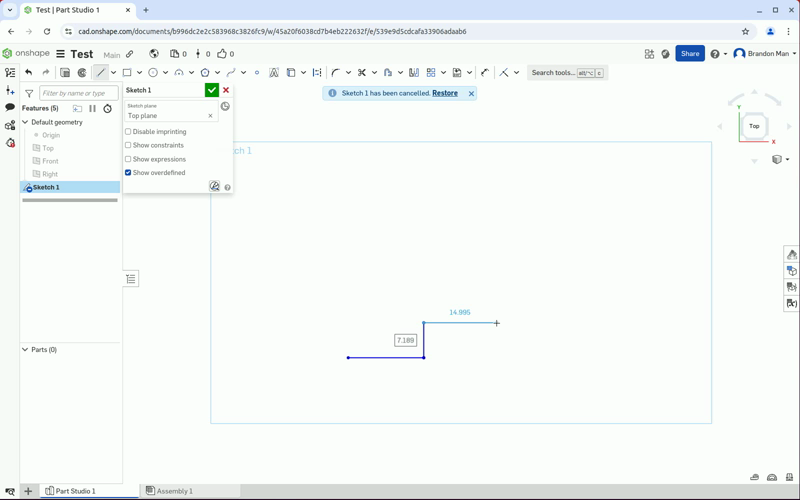
key_up(shift)
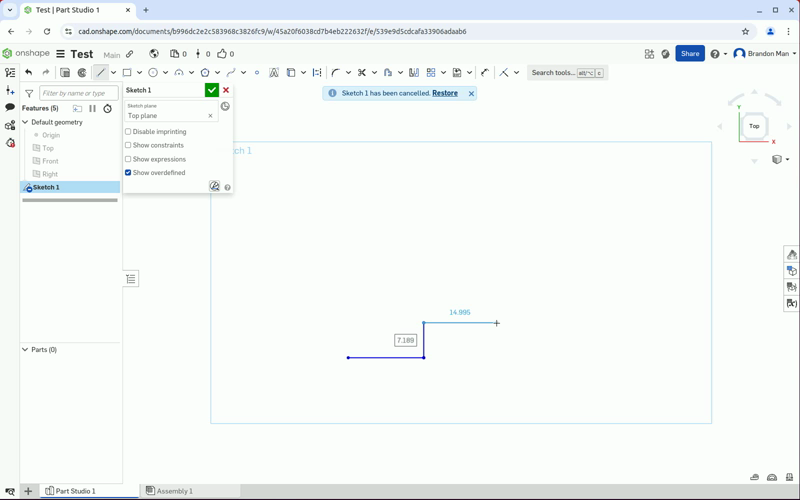
key_down(shift)
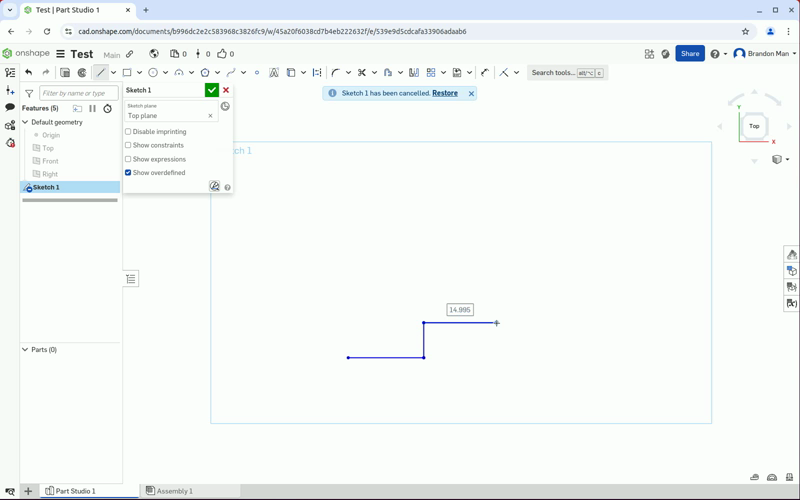
mouse_move(526, 322)
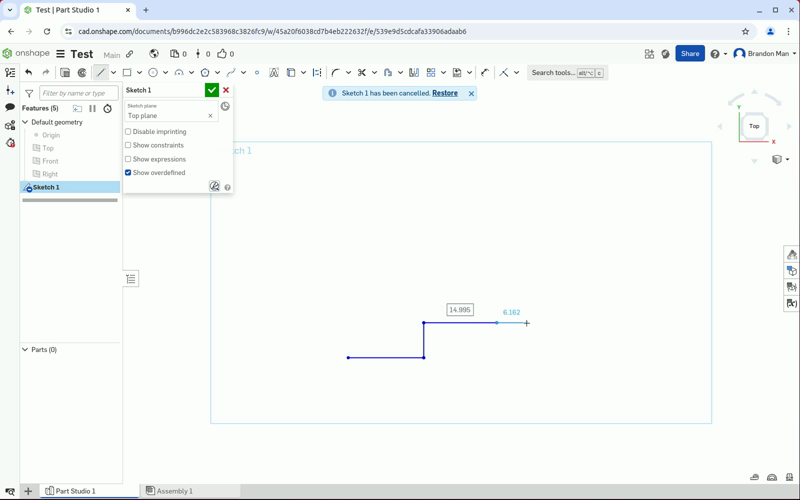
mouse_move(496, 357)
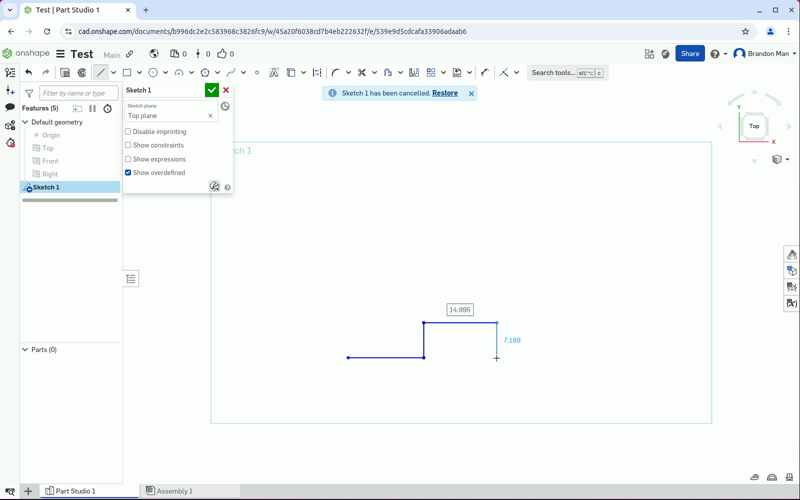
click(496, 357)
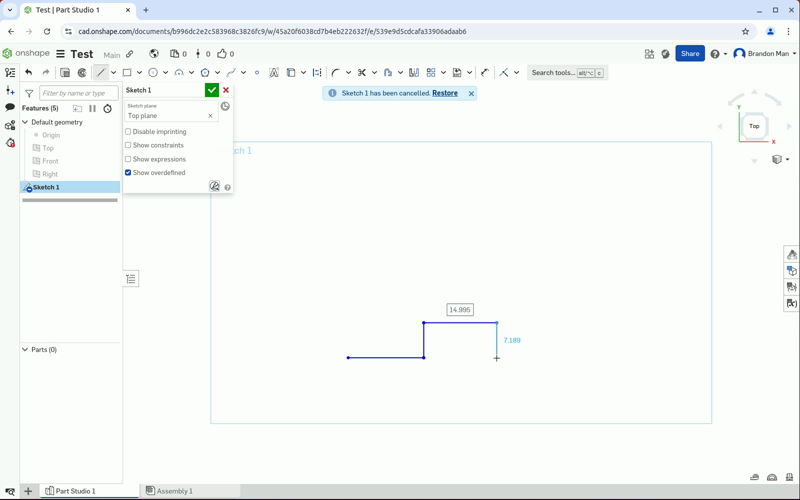
key_up(shift)
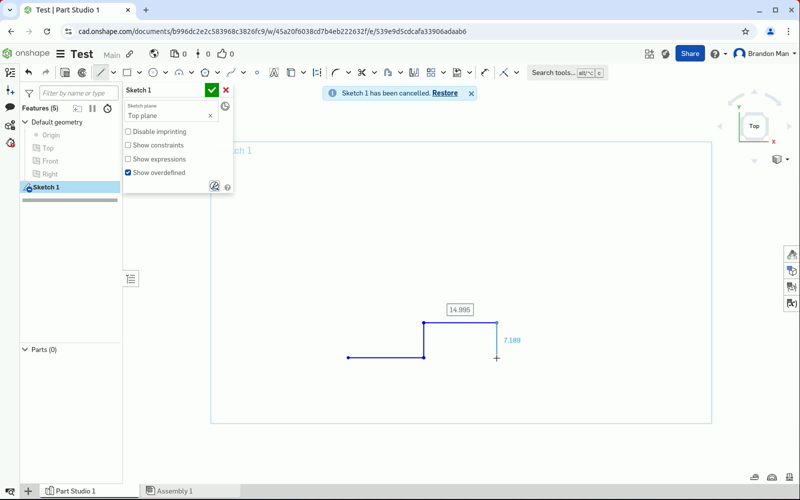
key_down(shift)
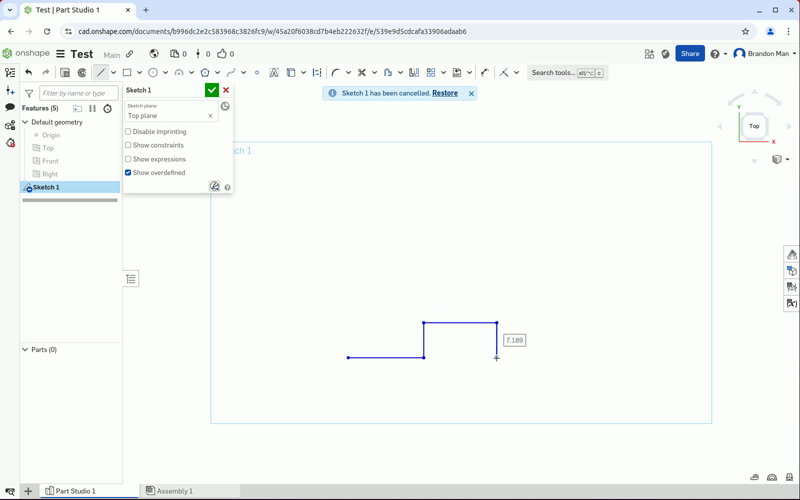
mouse_move(572, 357)
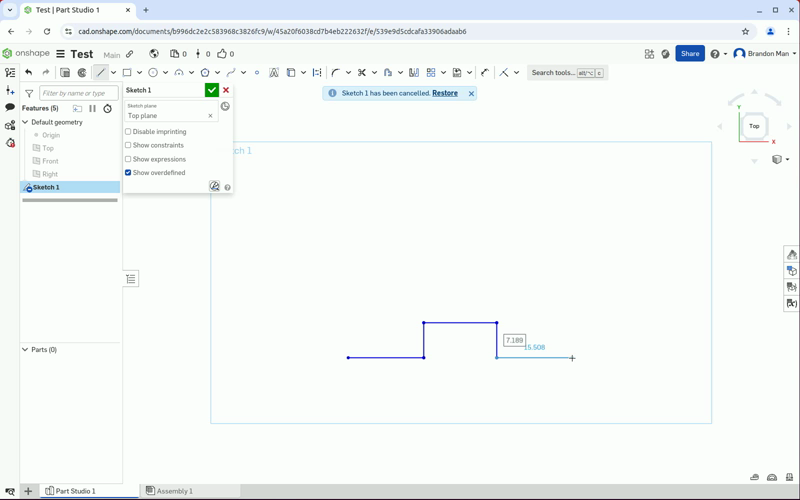
click(572, 357)
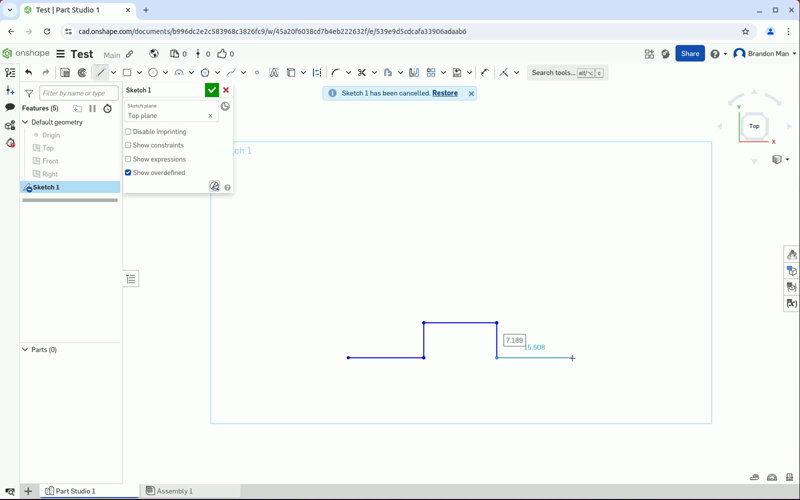
key_up(shift)
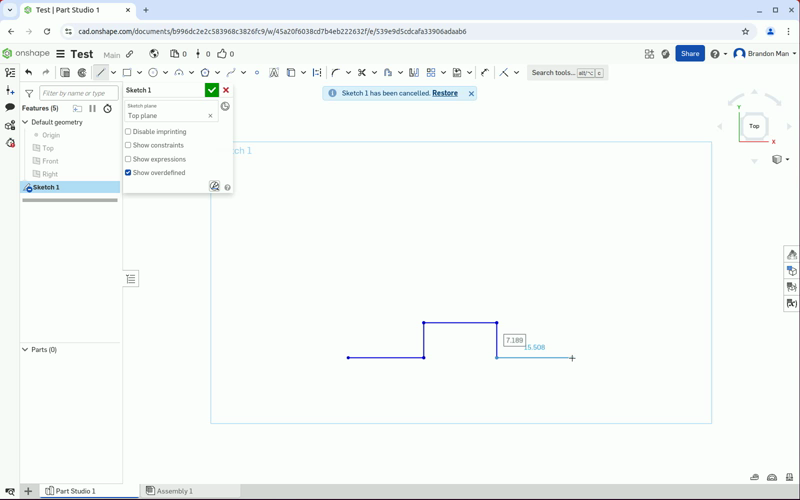
key_down(shift)
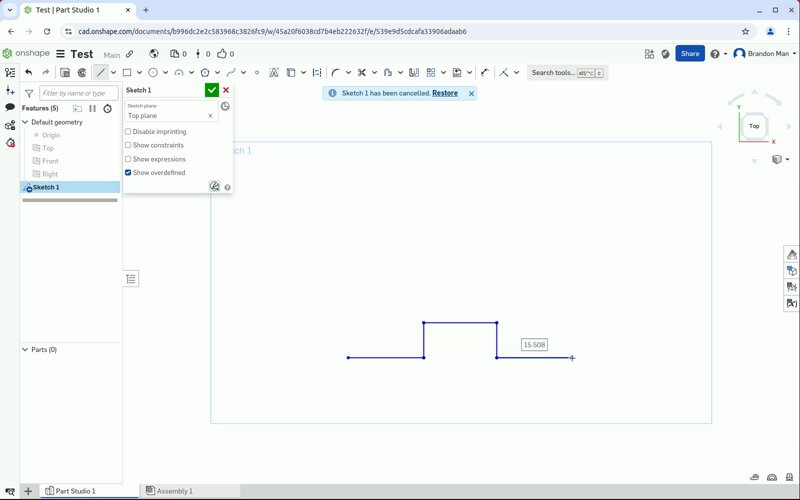
mouse_move(572, 209)
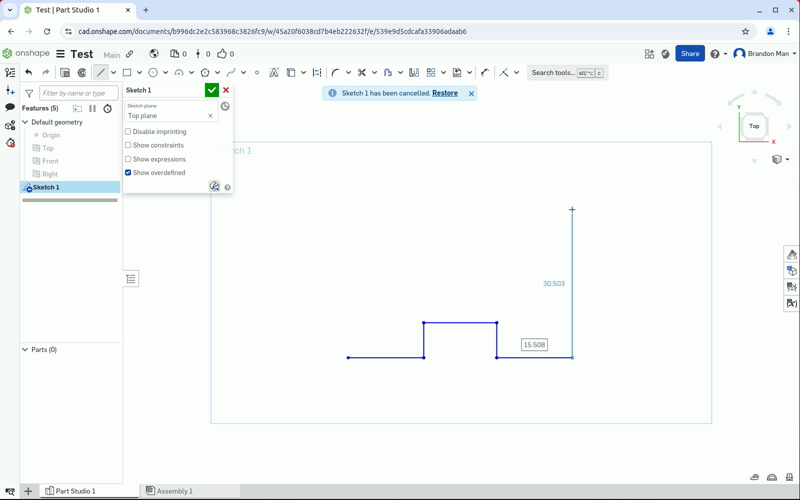
click(572, 209)
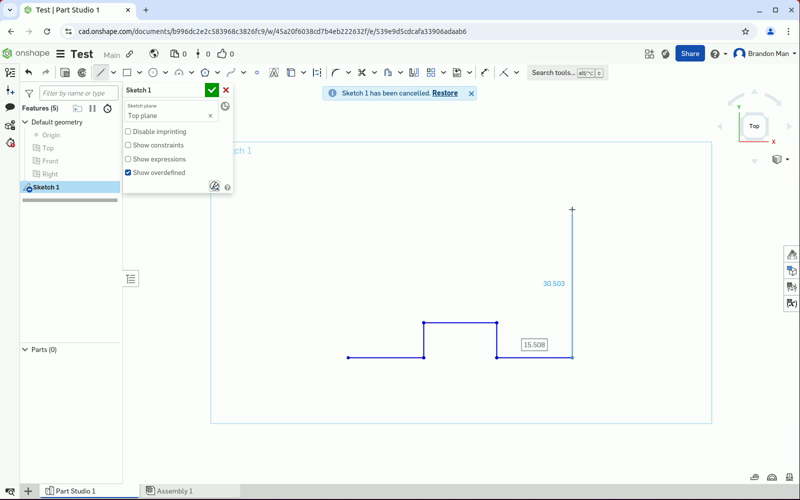
key_up(shift)
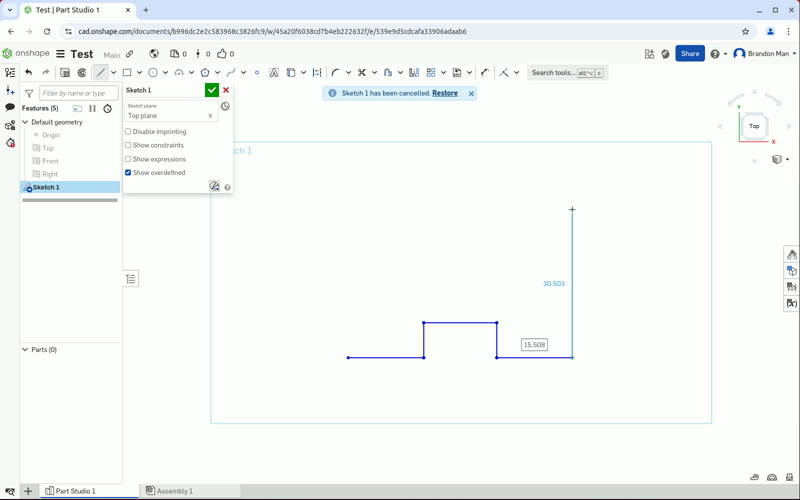
key_down(shift)
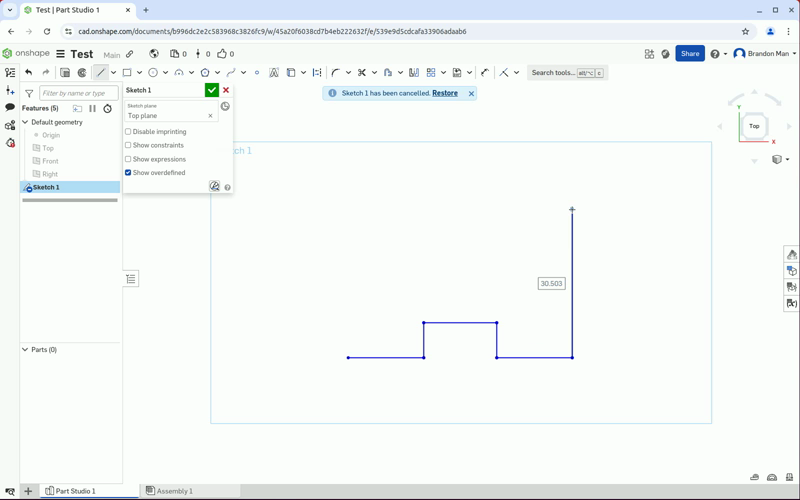
mouse_move(348, 209)
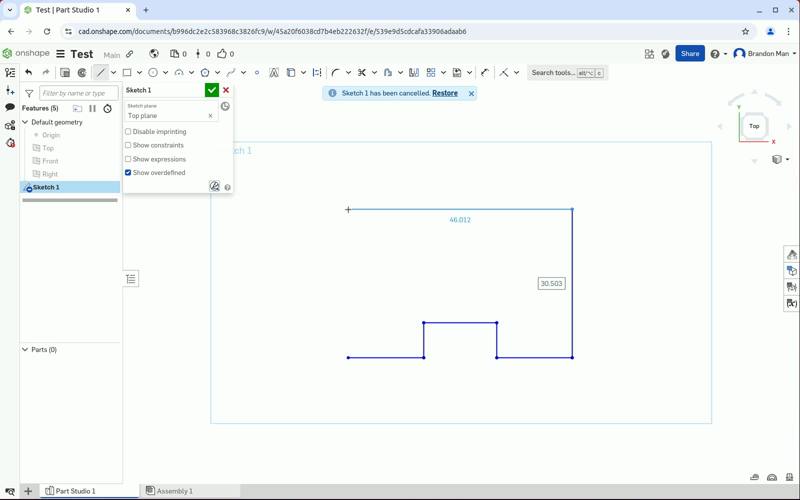
click(348, 209)
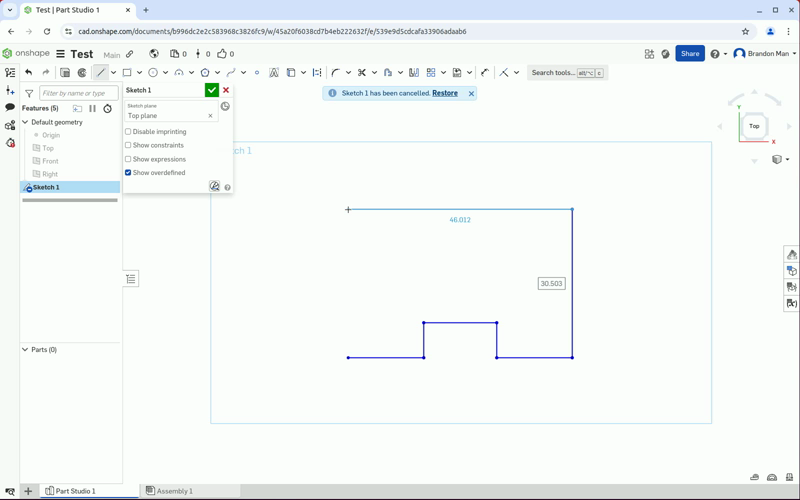
key_up(shift)
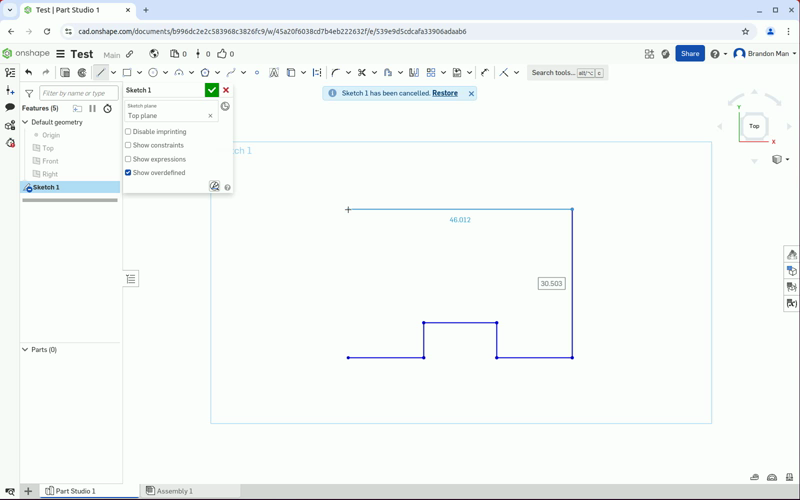
key_down(shift)
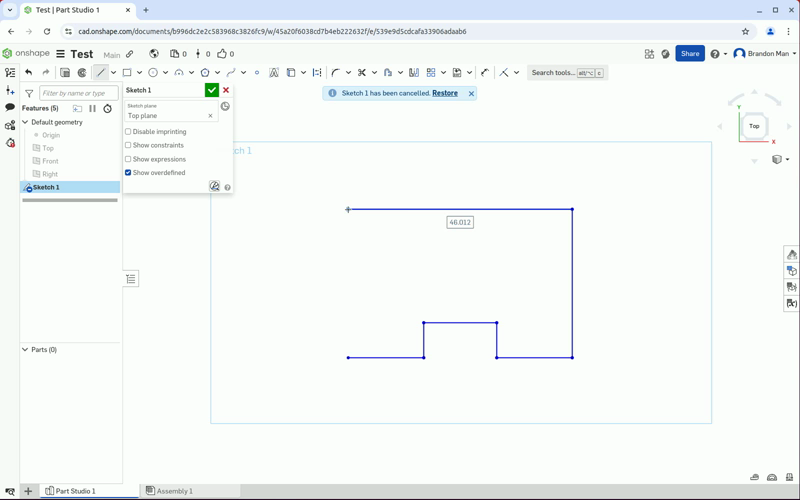
mouse_move(348, 357)
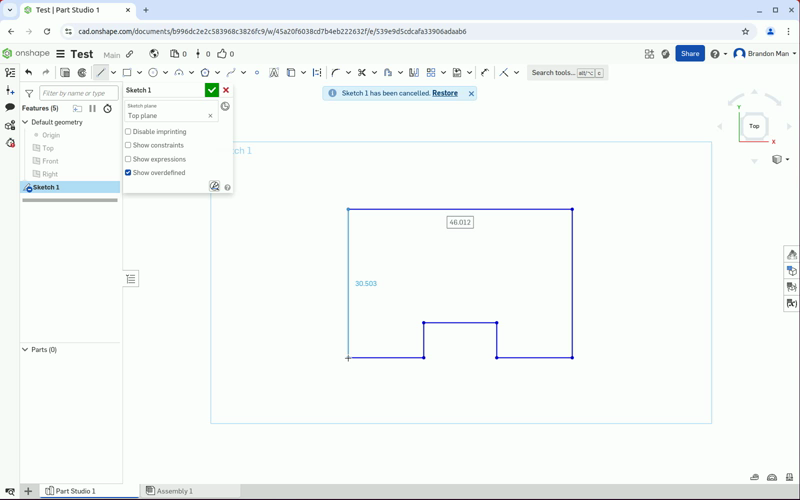
key_up(shift)
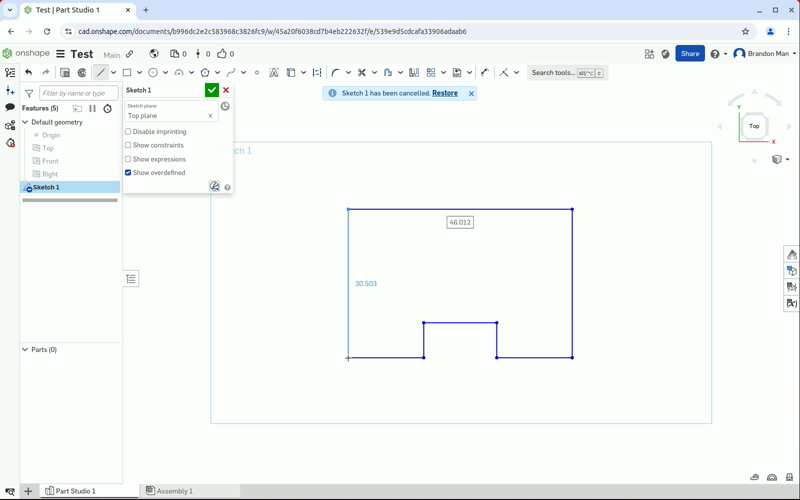
click(348, 357)
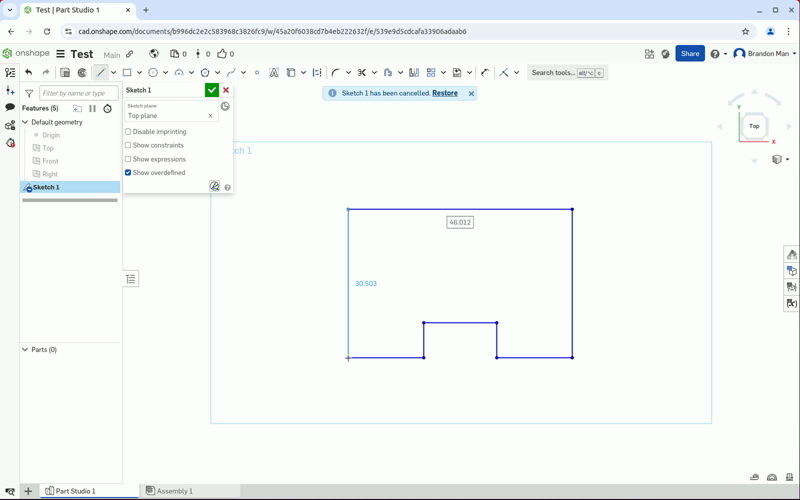
key(esc)
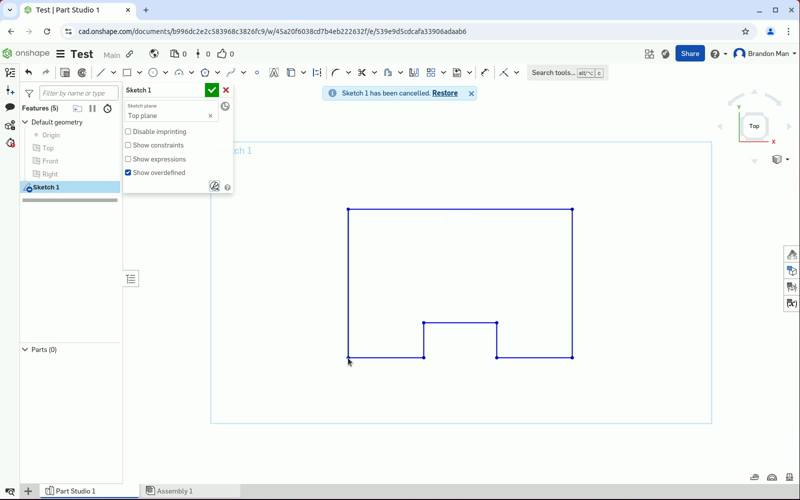
mouse_move(394, 268)
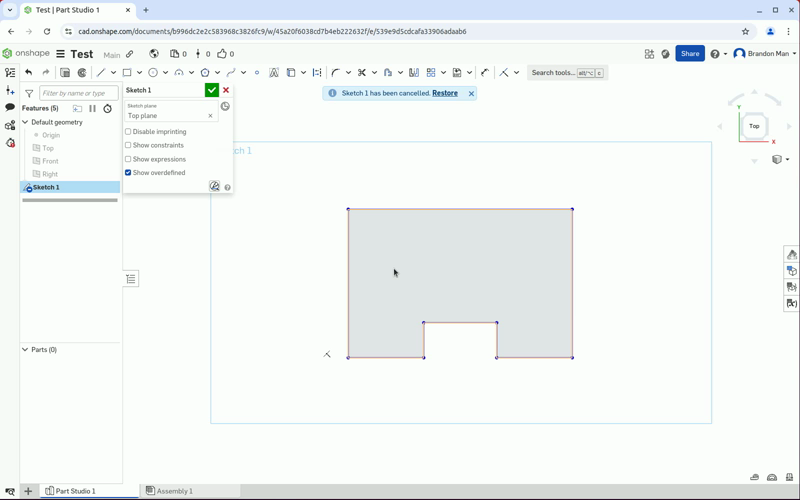
click(394, 268)
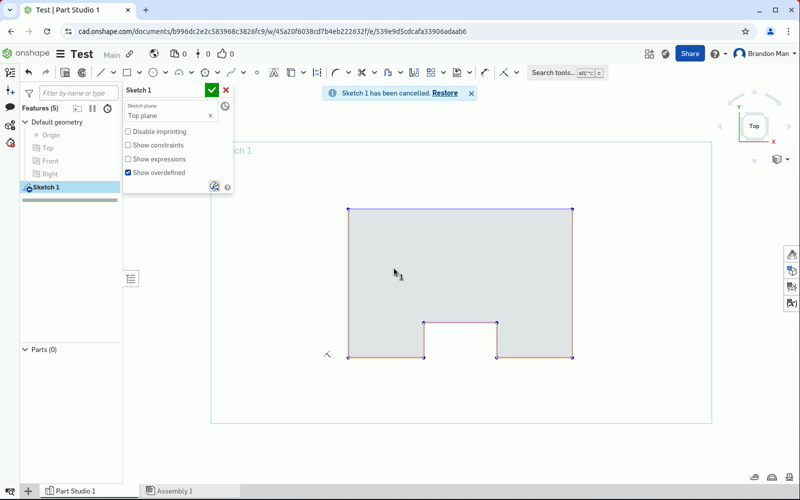
mouse_move(73, 352)
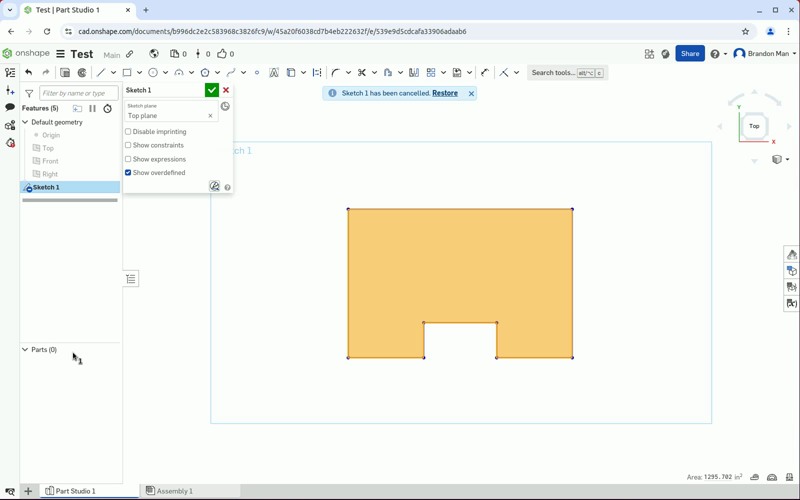
key(shift+y)
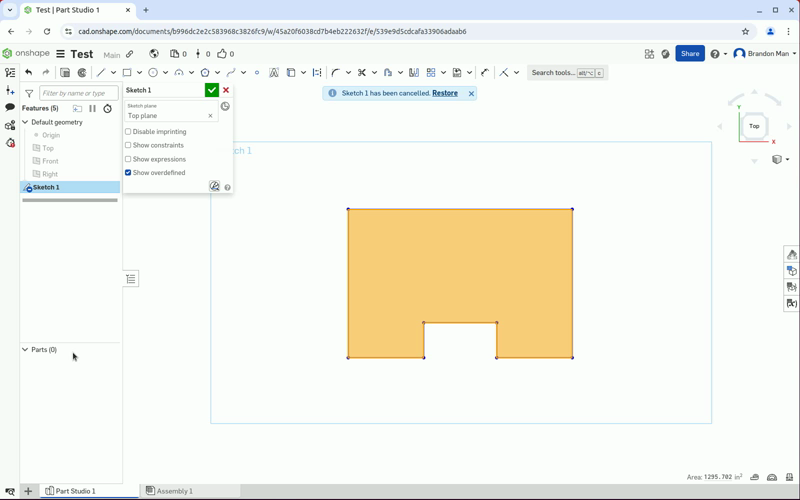
key(shift+e)
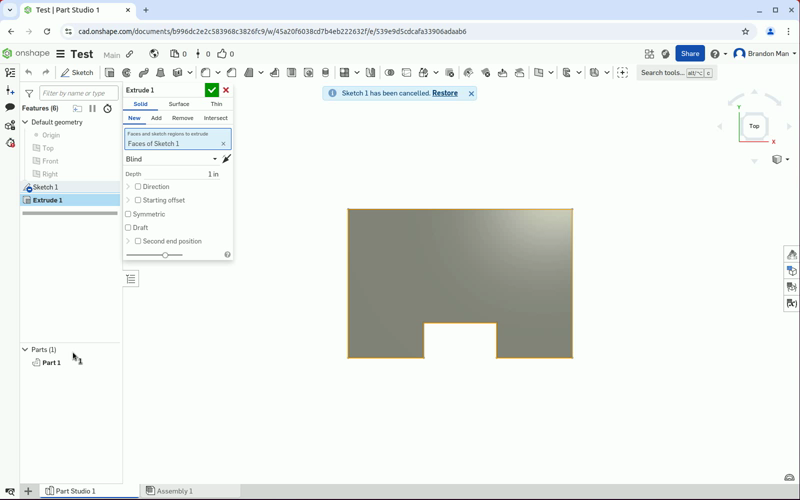
mouse_move(143, 106)
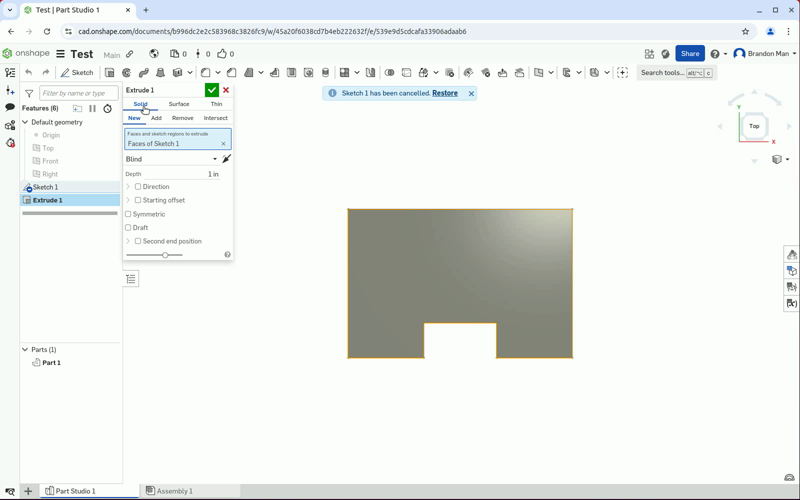
click(143, 106)
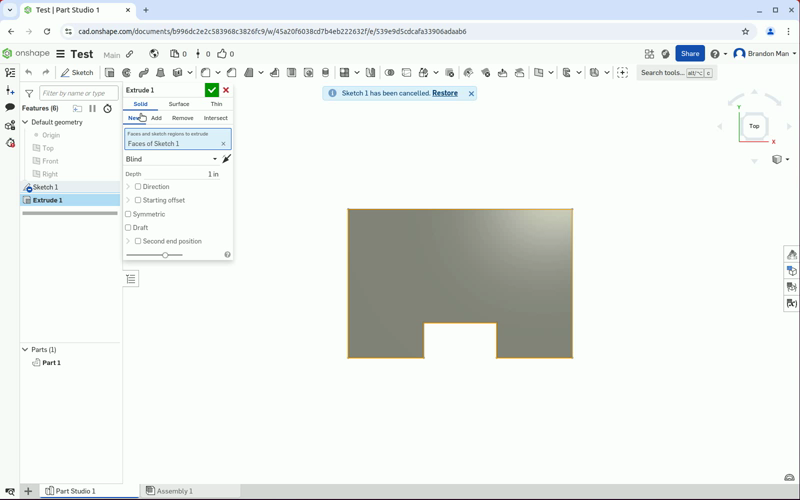
mouse_move(137, 120)
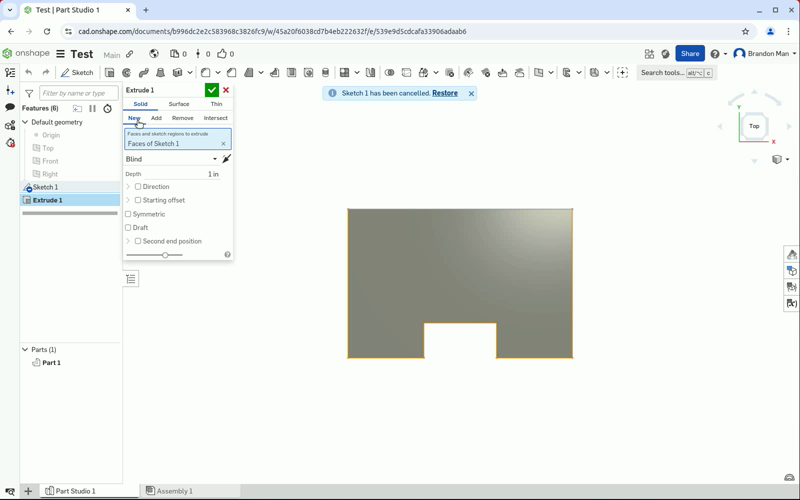
click(137, 120)
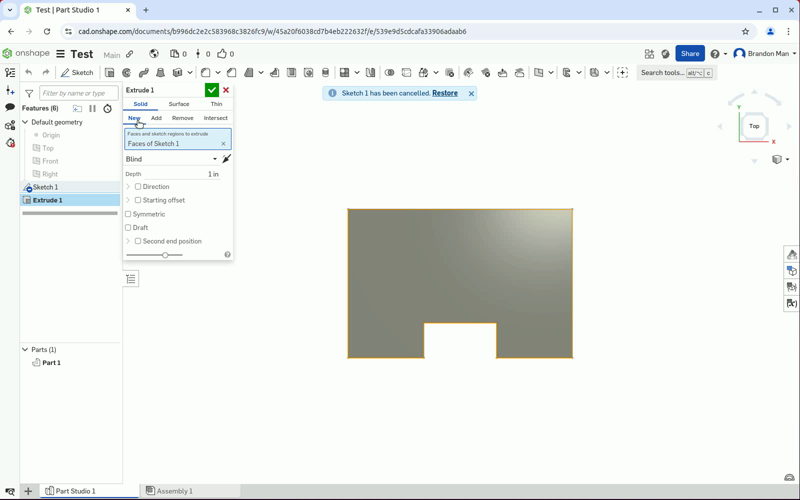
key(tab, 4)
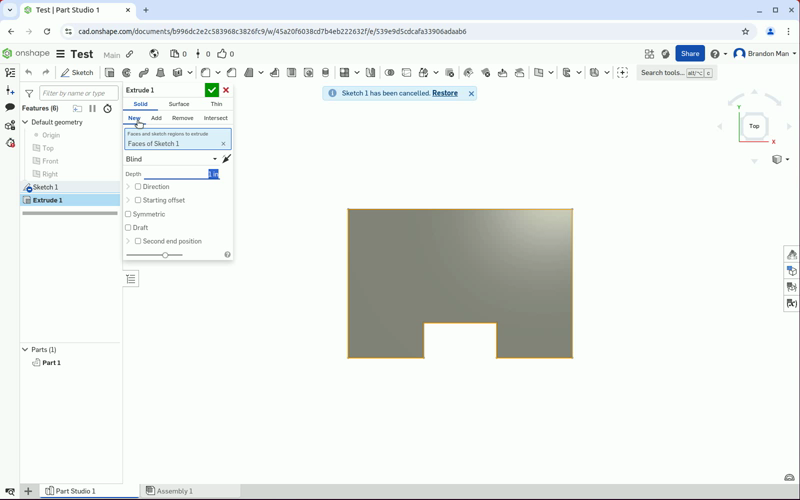
text(7.462)
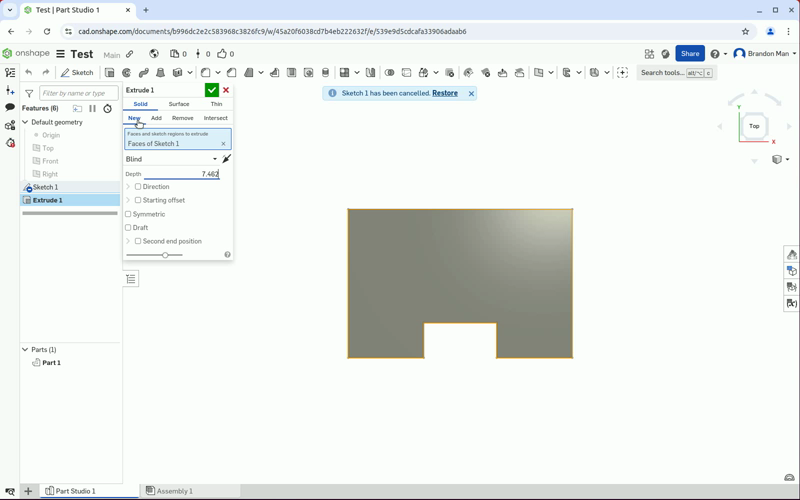
key(enter)
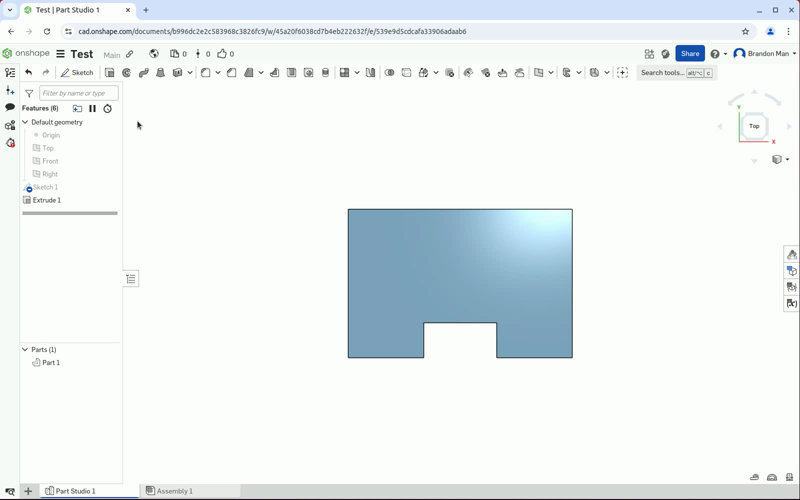
key(shift+h)
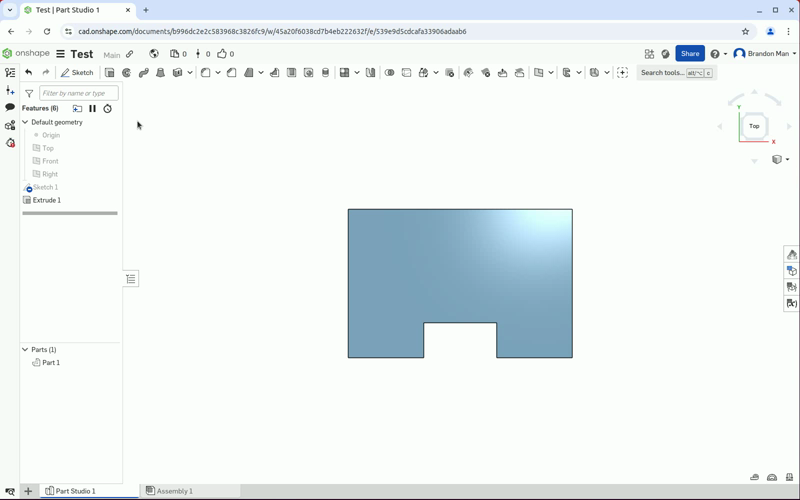
key(shift+h)
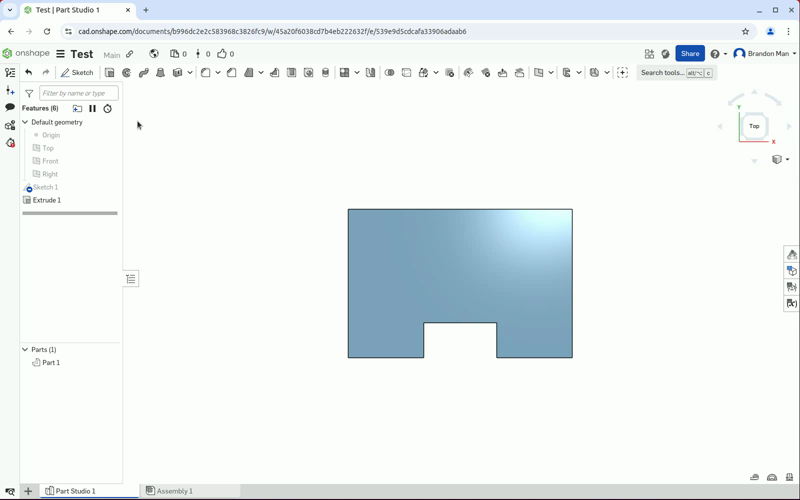
mouse_move(73, 189)
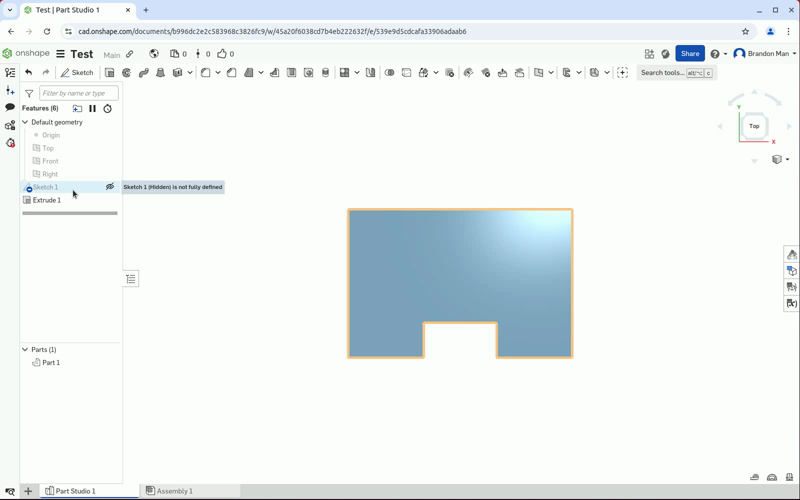
click(73, 189)
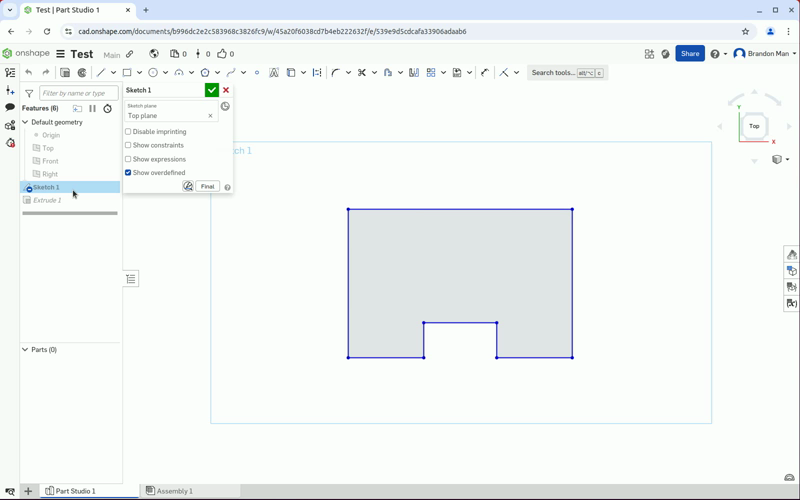
mouse_move(229, 92)
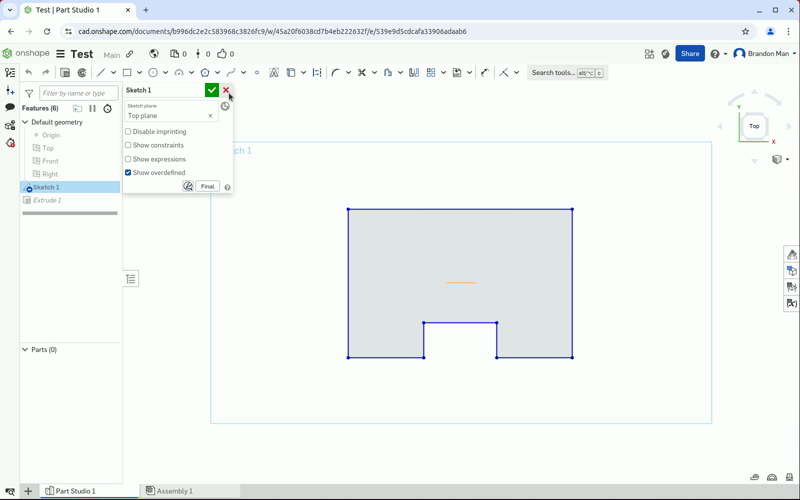
click(229, 92)
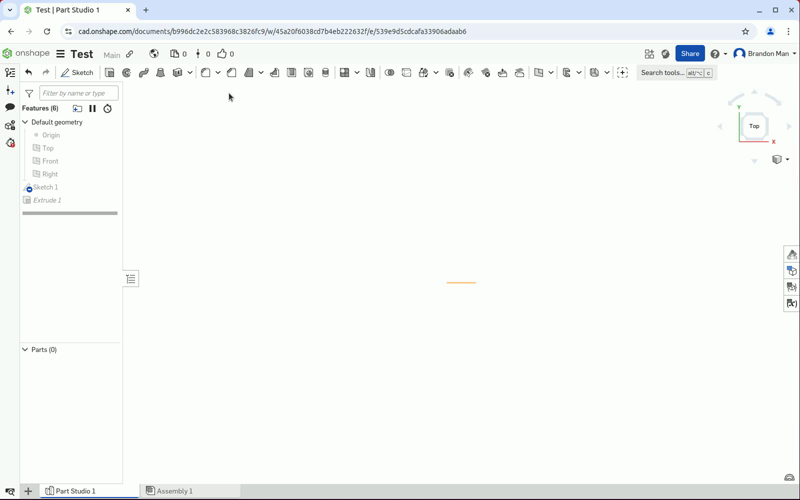
mouse_move(541, 75)
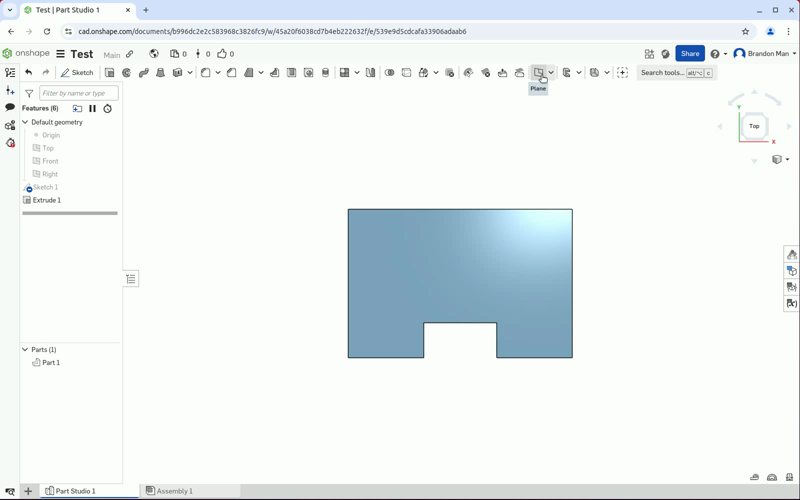
click(541, 75)
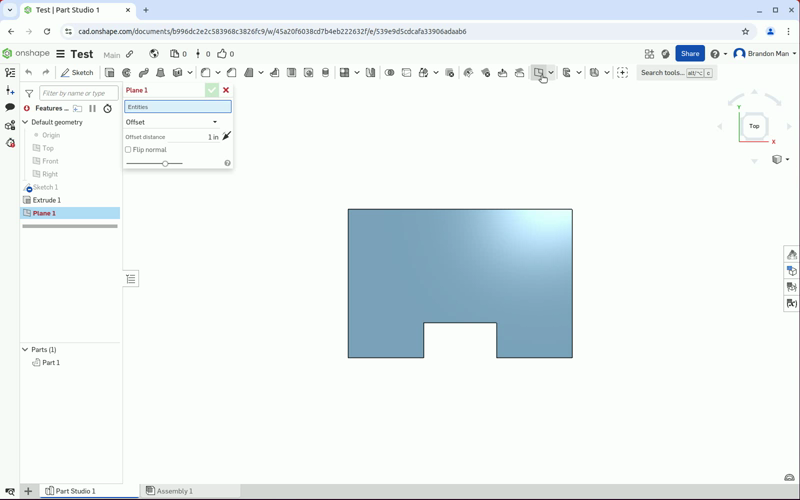
mouse_move(73, 150)
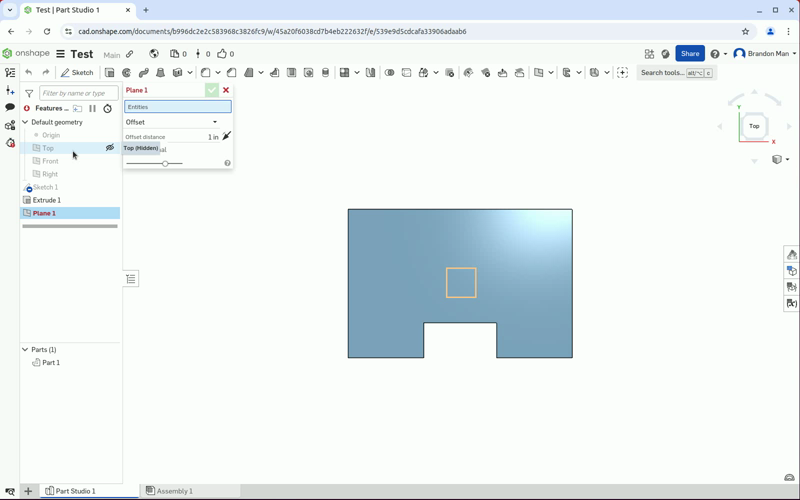
click(73, 150)
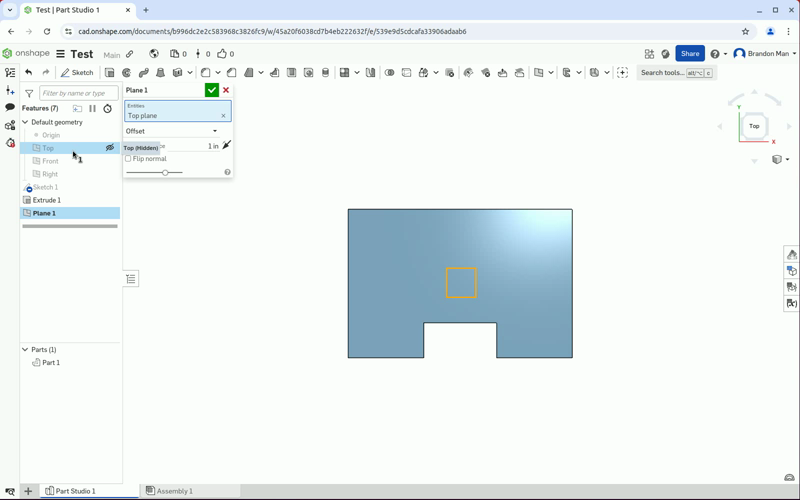
key(tab, 2)
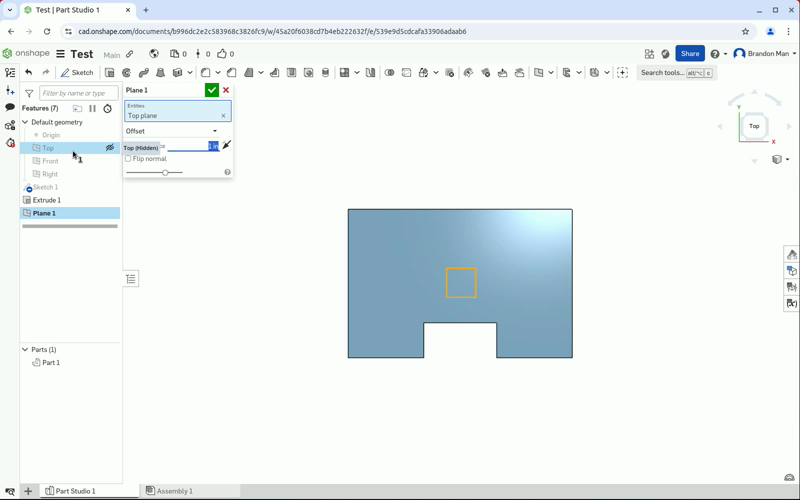
text(7.456)
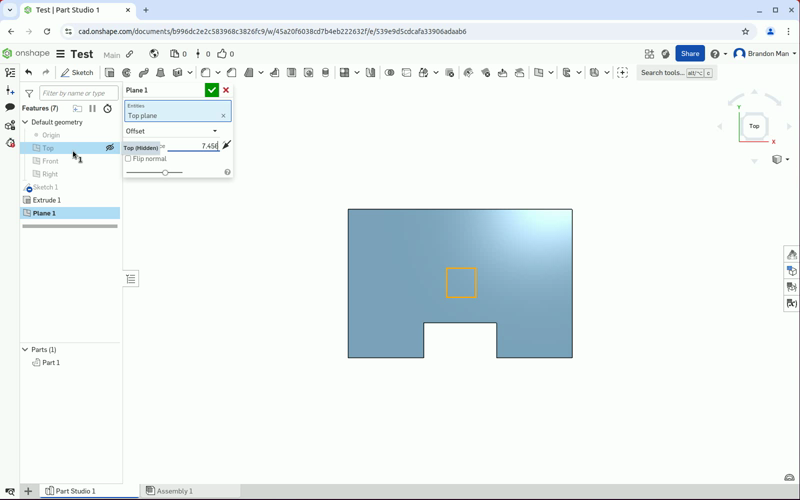
key(enter, 2)
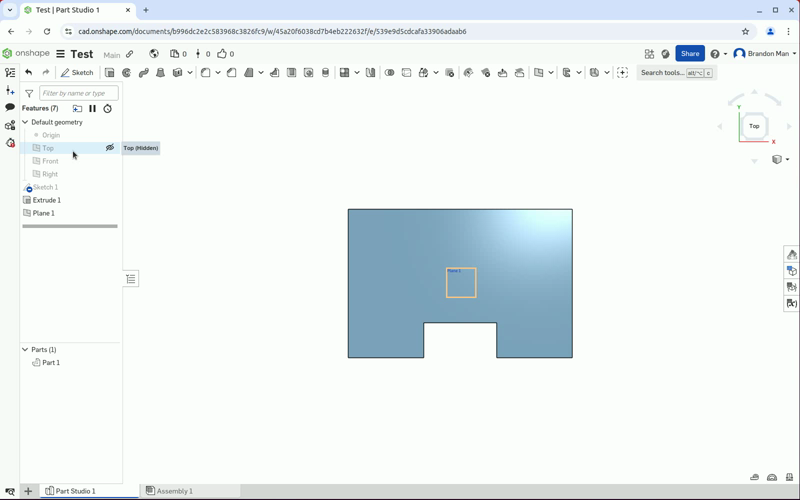
key(shift+s)
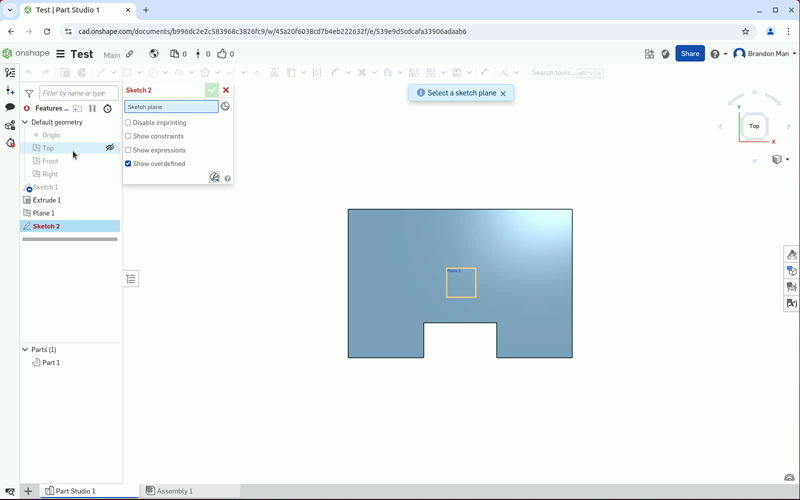
mouse_move(73, 215)
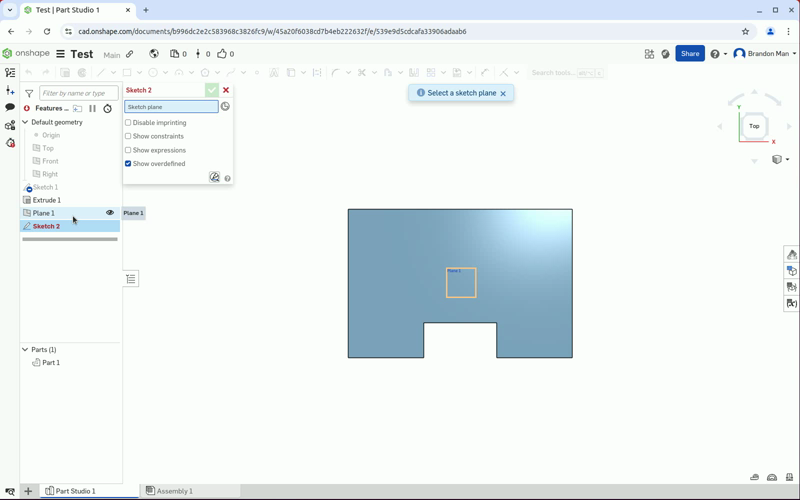
click(73, 215)
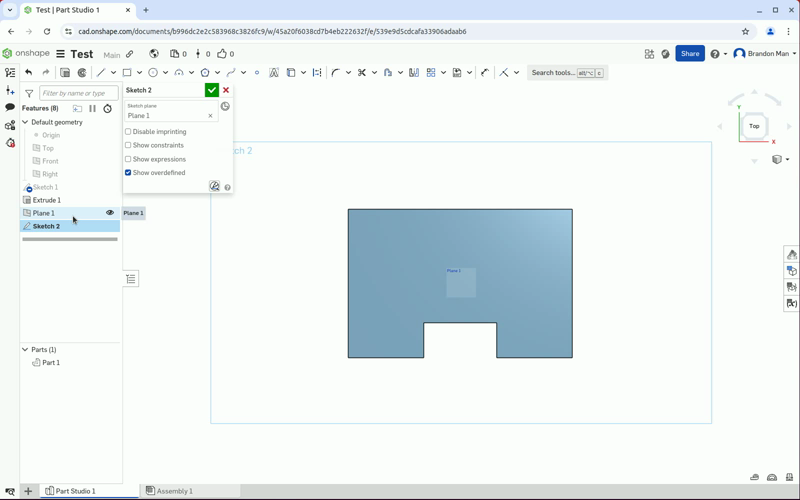
mouse_move(73, 352)
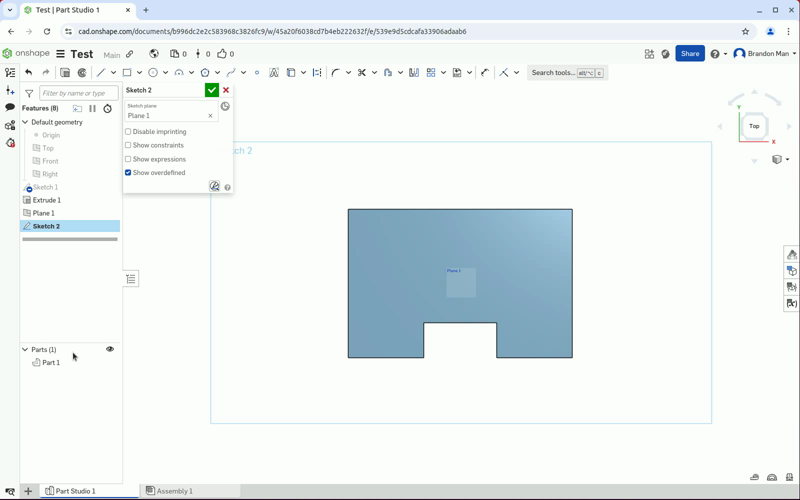
key(y)
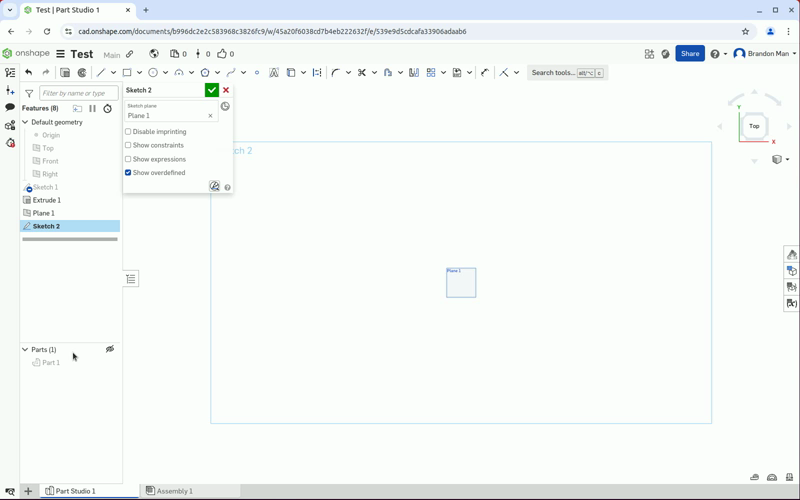
key(l)
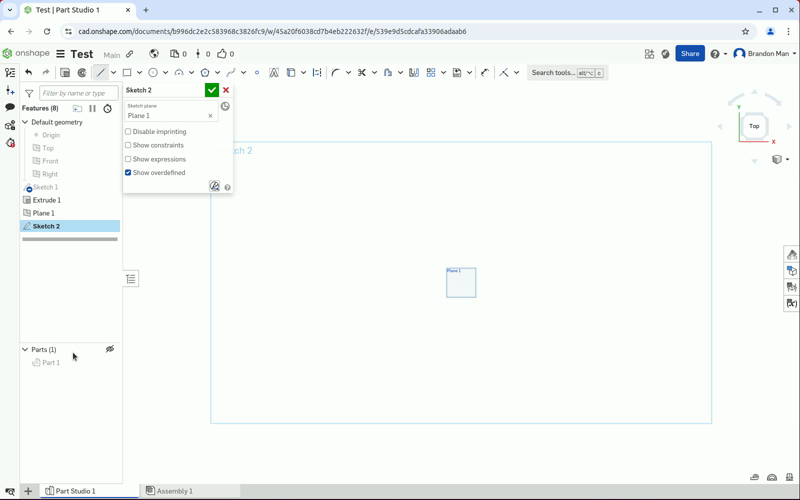
key_down(shift)
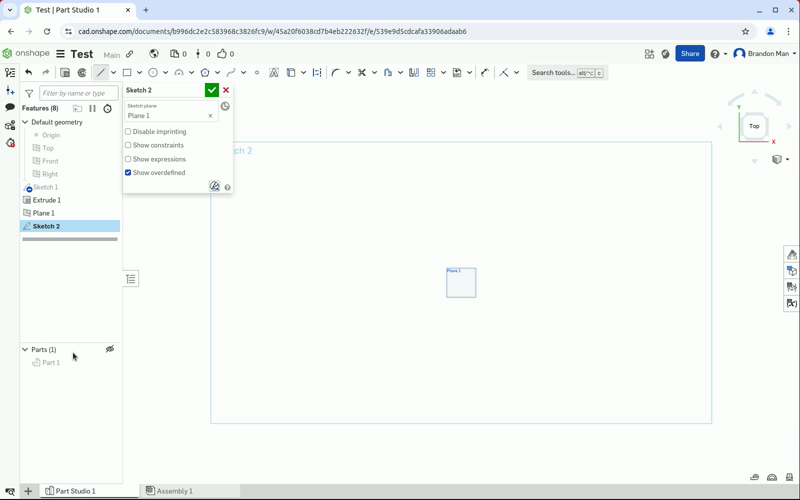
mouse_move(407, 267)
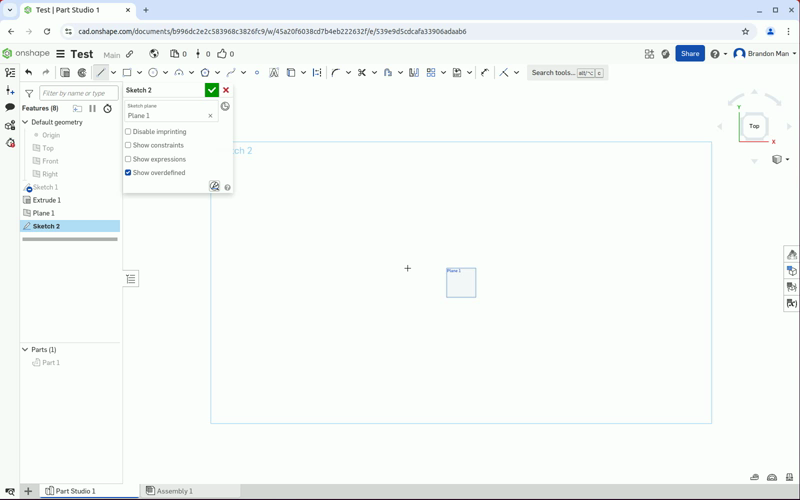
click(407, 267)
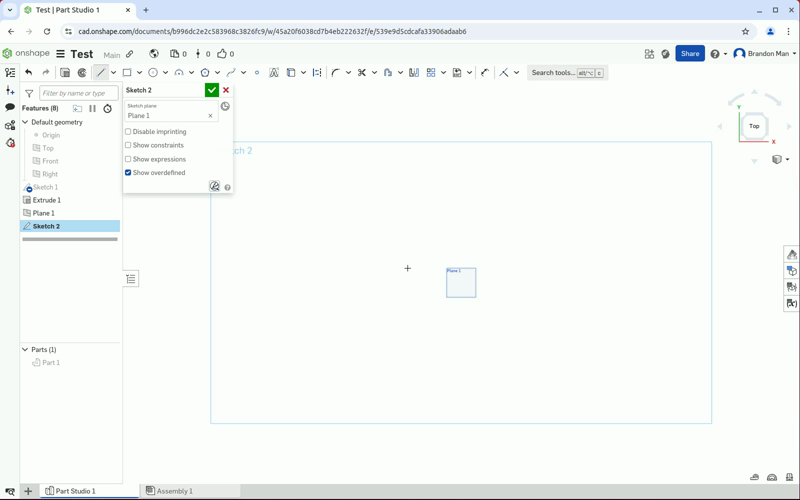
key_up(shift)
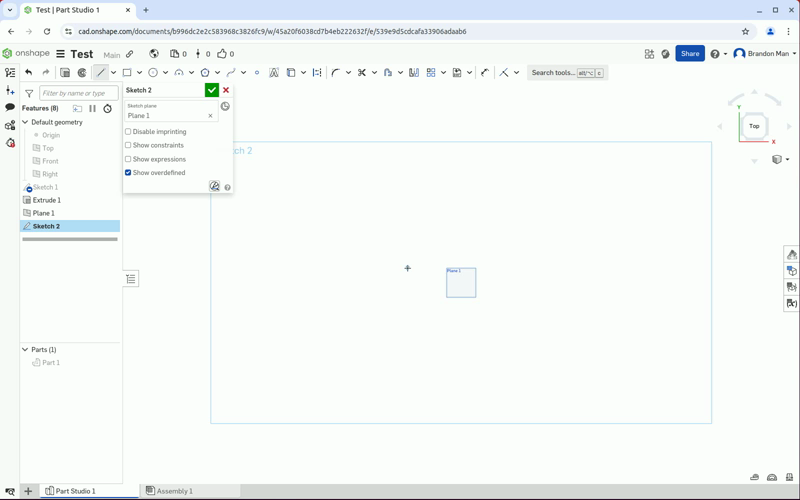
key_down(shift)
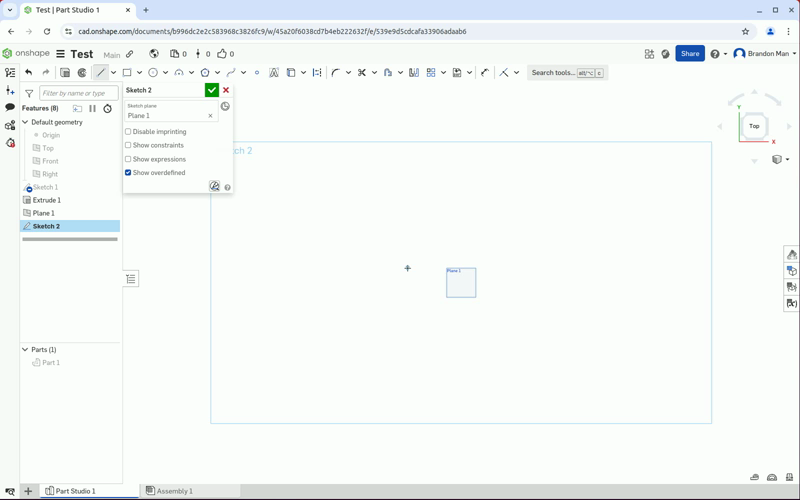
mouse_move(572, 267)
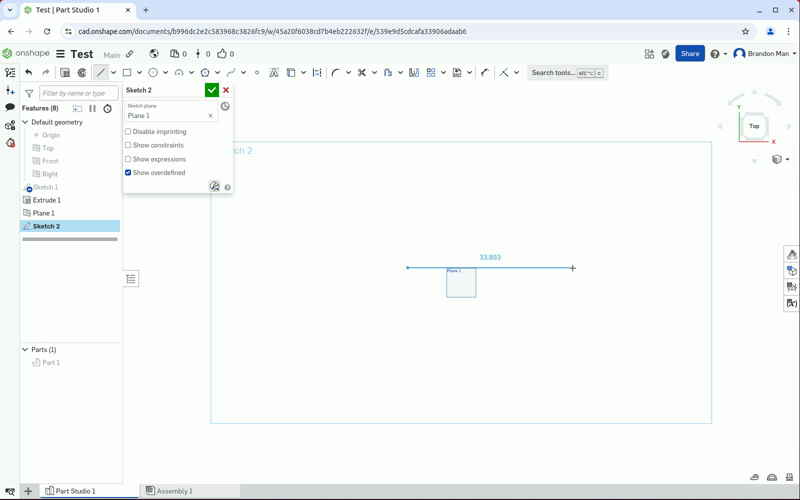
click(572, 267)
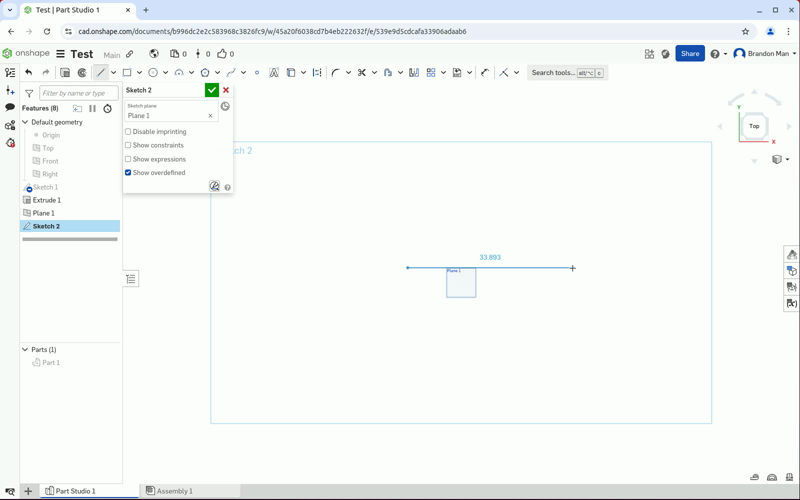
key_up(shift)
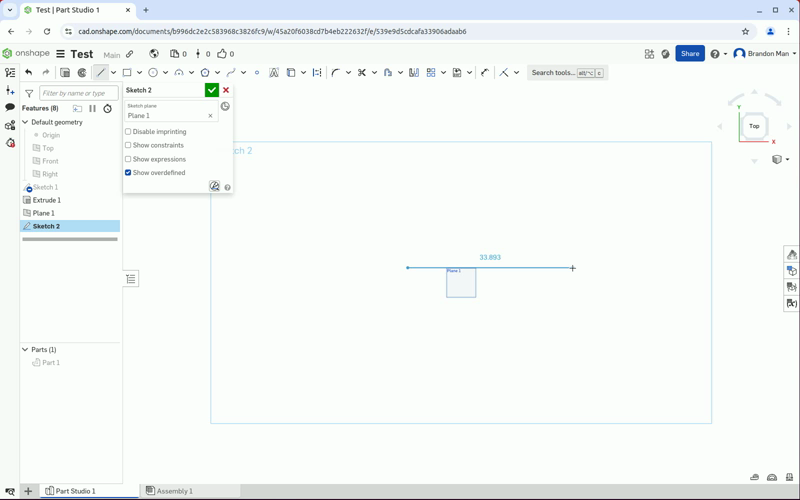
key_down(shift)
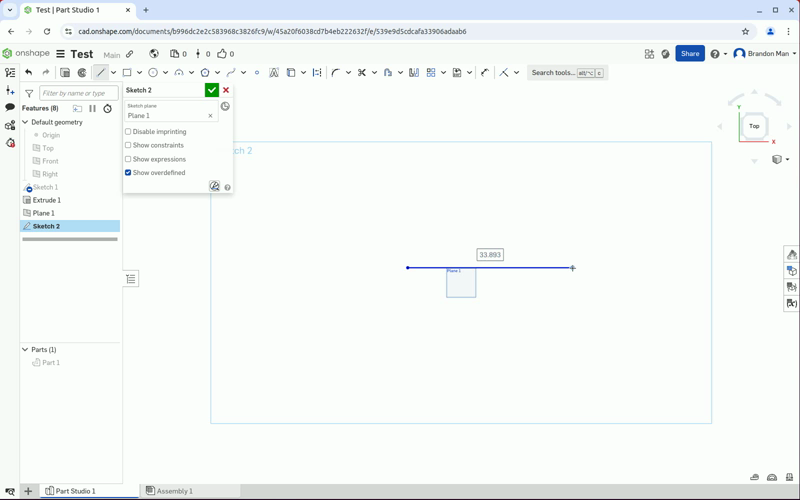
mouse_move(572, 207)
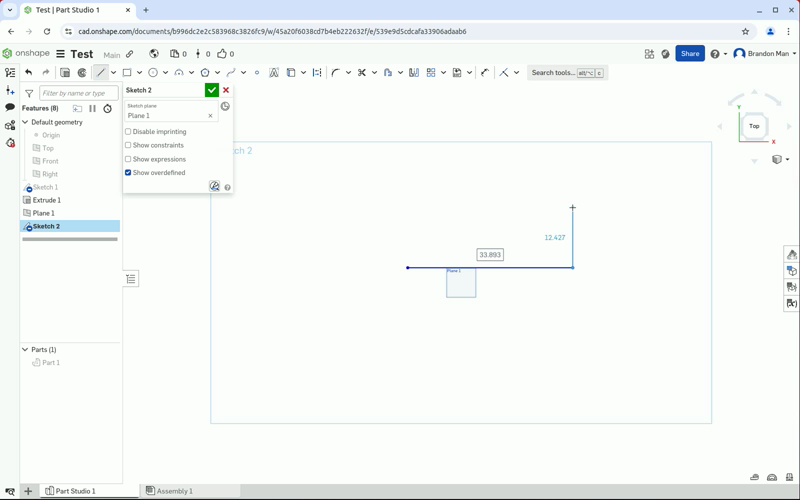
click(572, 207)
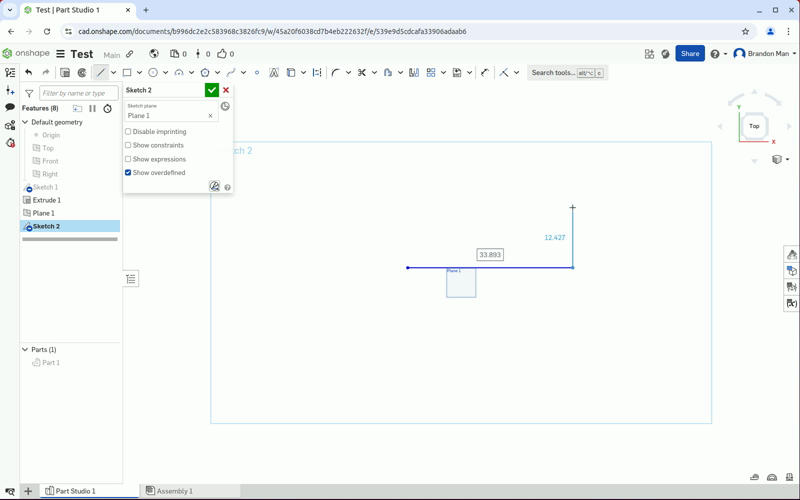
key_up(shift)
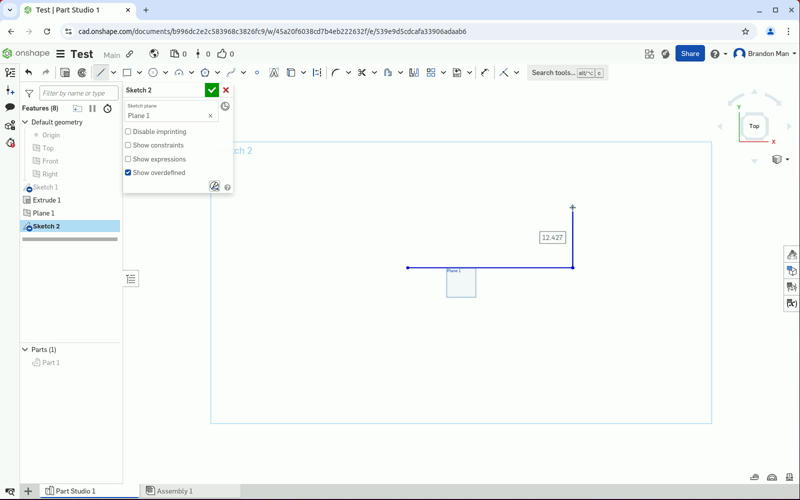
key_down(shift)
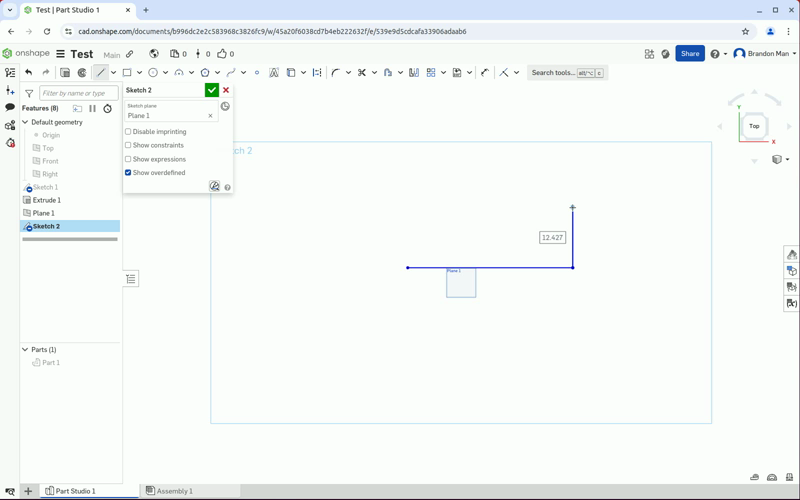
mouse_move(407, 207)
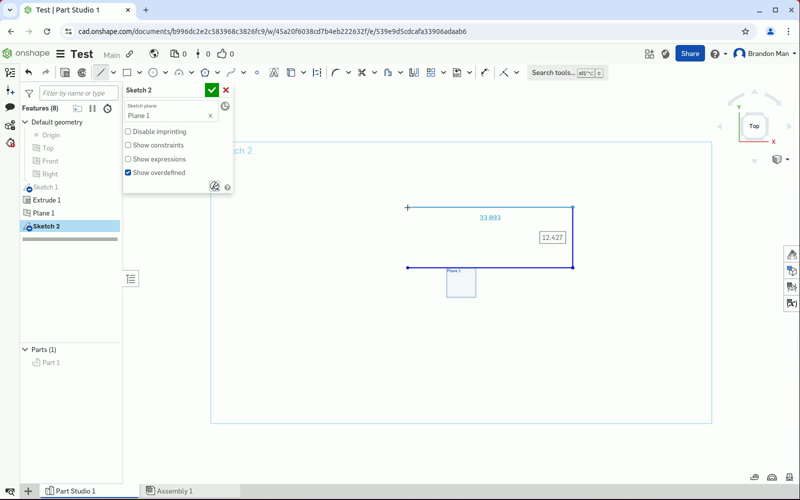
click(407, 207)
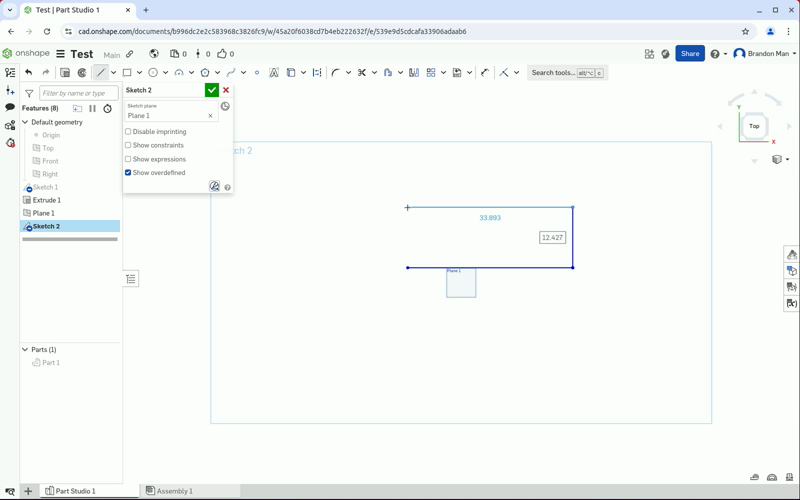
key_up(shift)
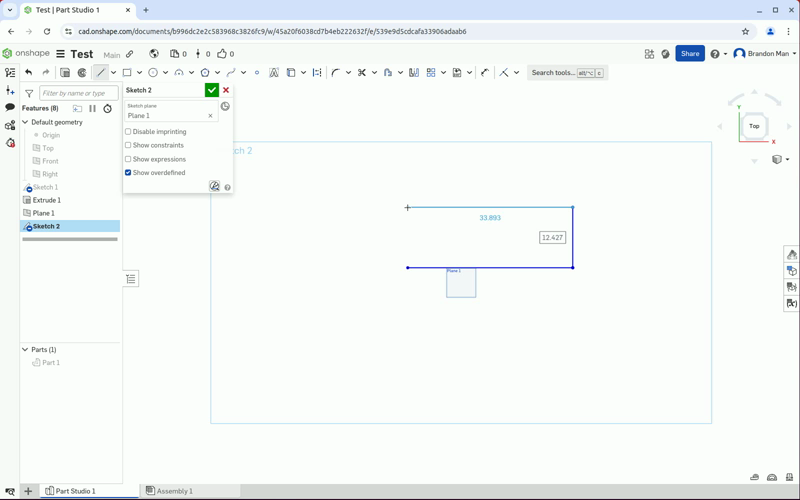
key_down(shift)
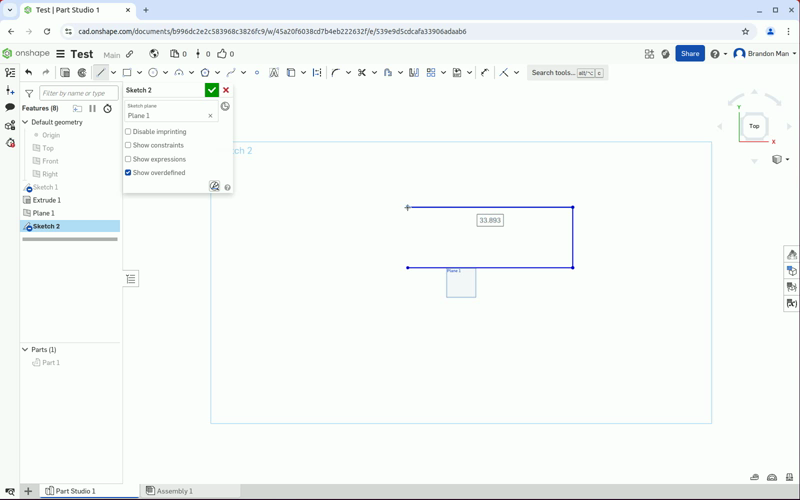
mouse_move(407, 267)
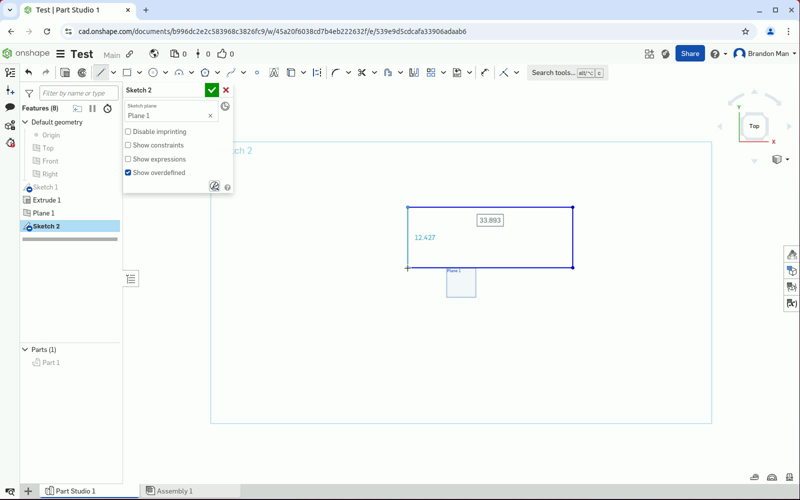
key_up(shift)
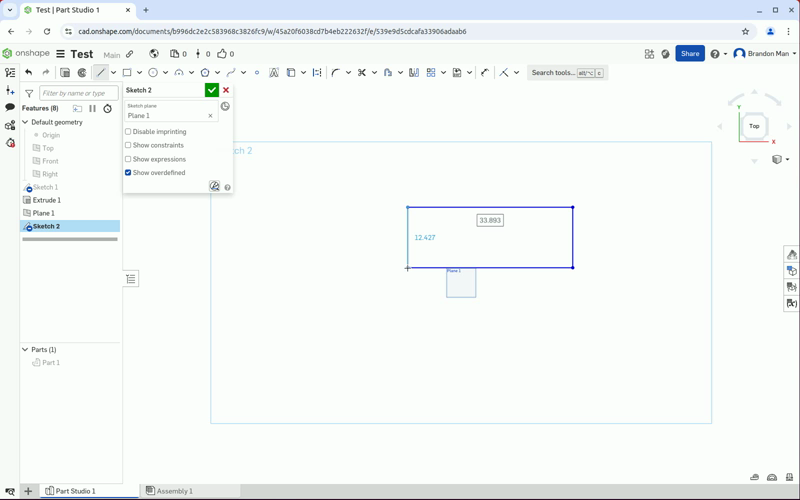
click(407, 267)
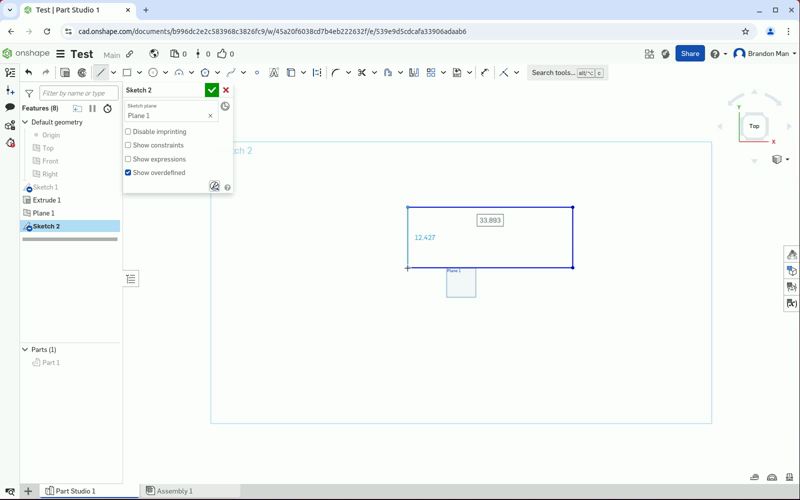
key(esc)
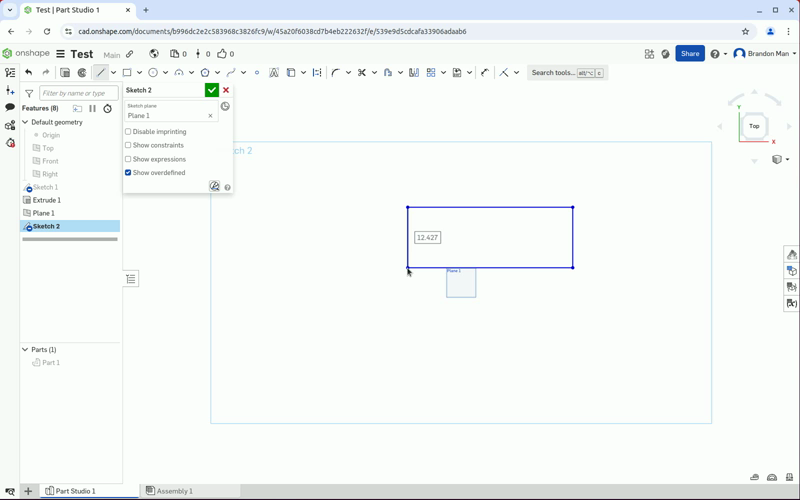
mouse_move(450, 238)
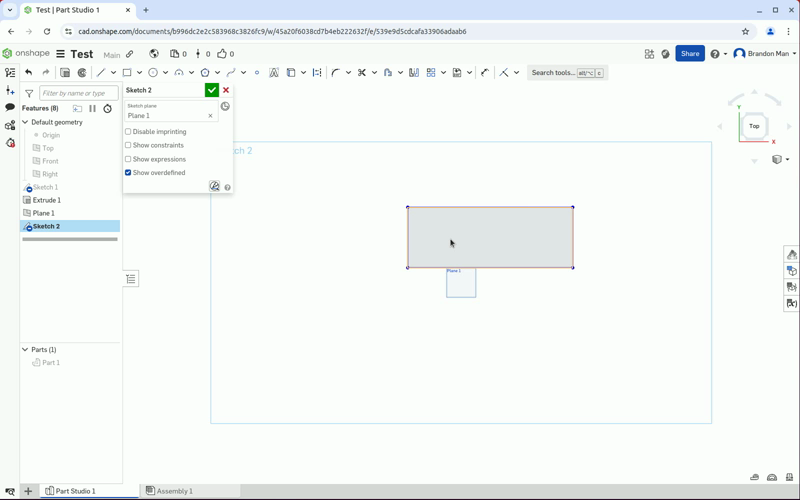
click(450, 238)
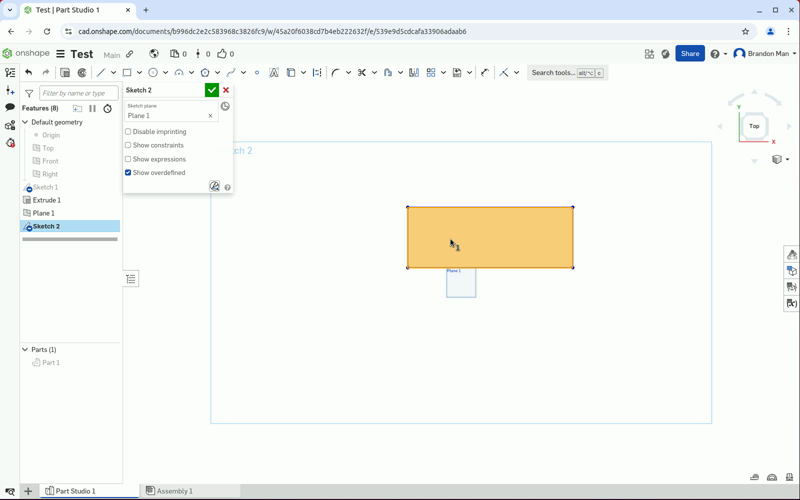
mouse_move(73, 352)
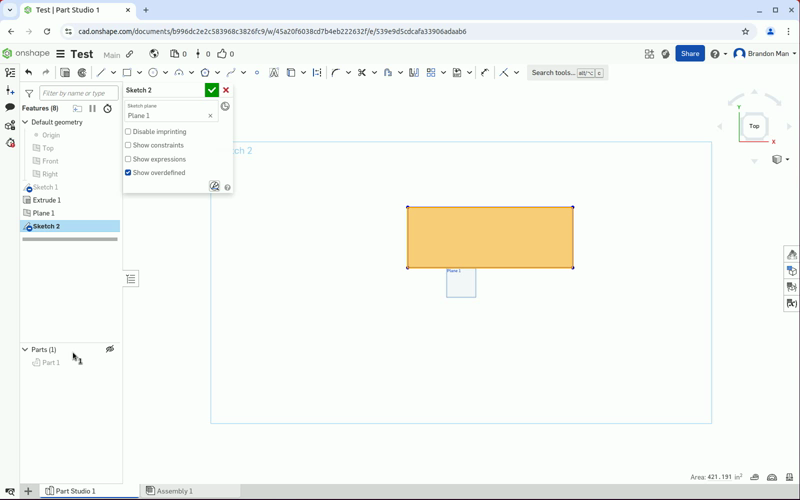
key(shift+y)
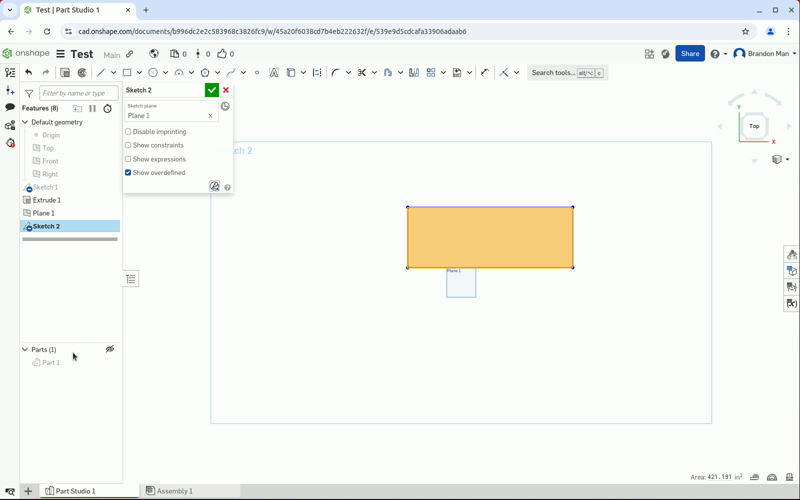
key(shift+e)
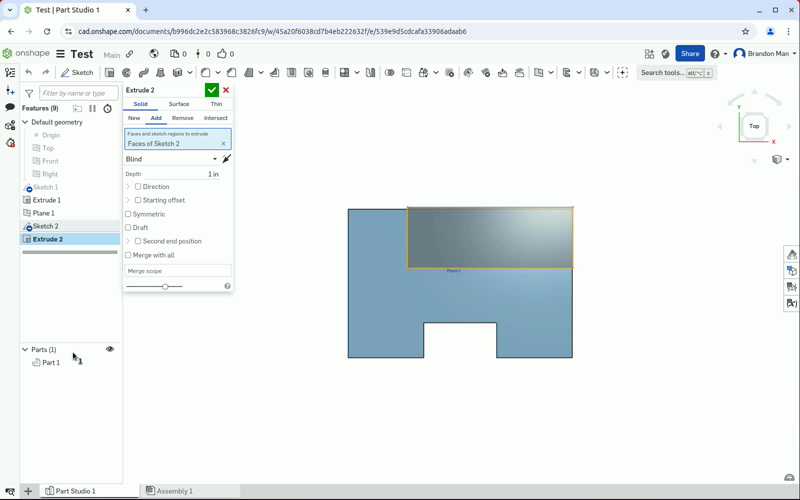
mouse_move(143, 106)
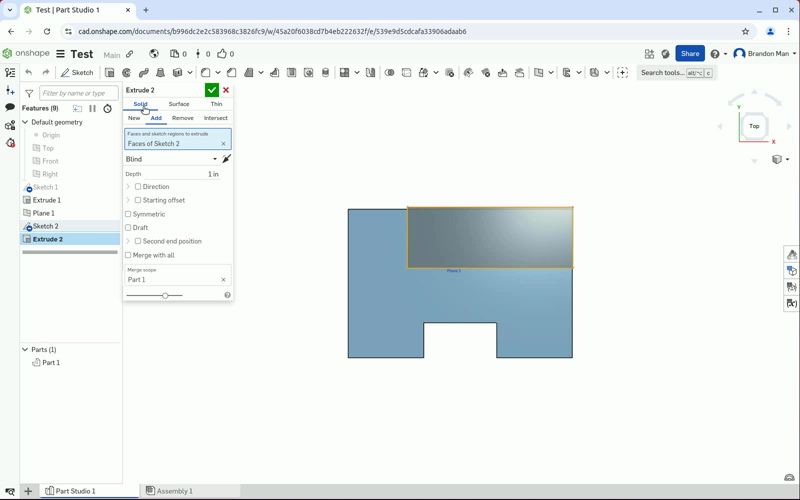
click(143, 106)
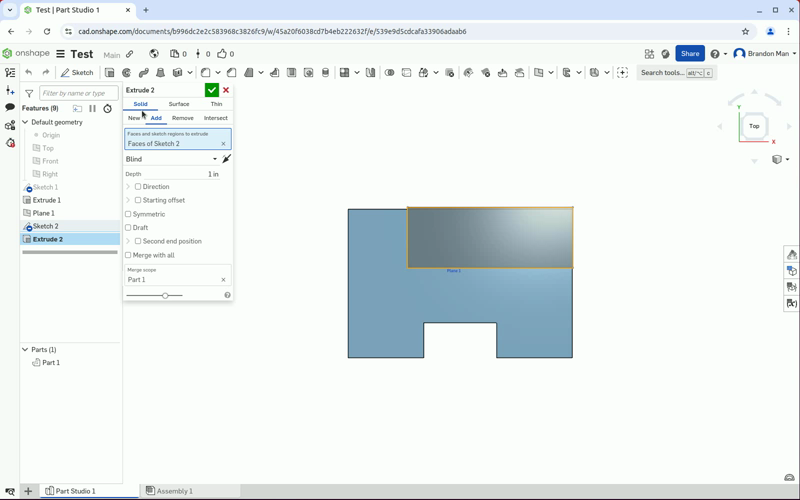
mouse_move(137, 120)
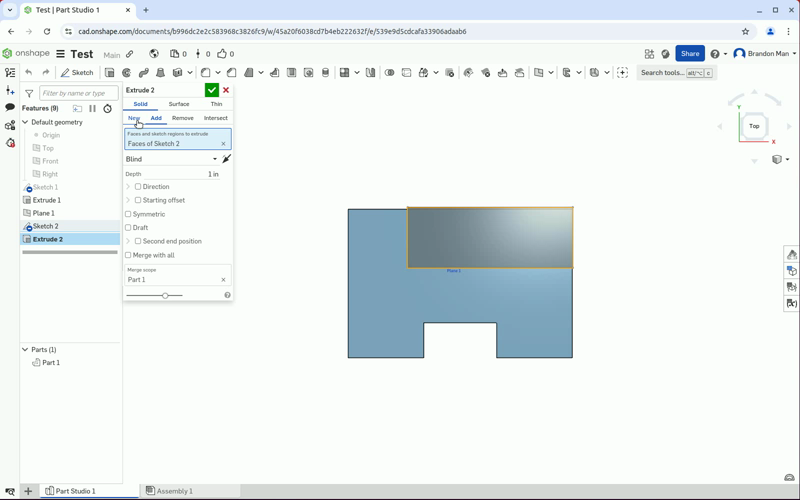
click(137, 120)
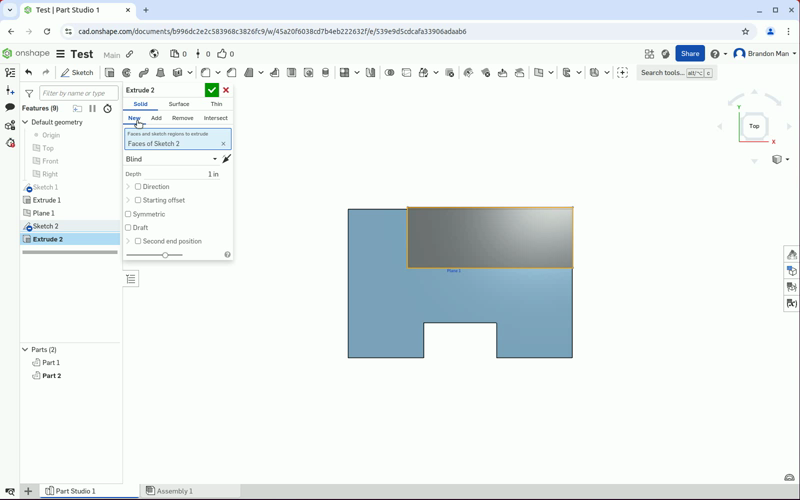
key(tab, 4)
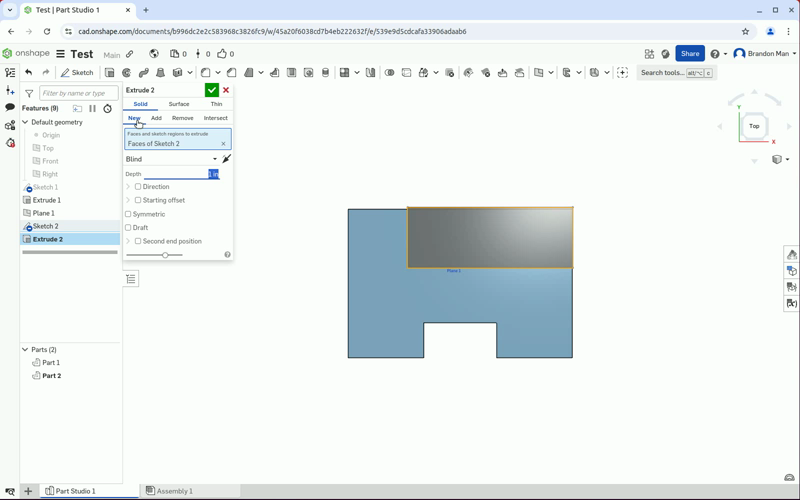
text(12.276)
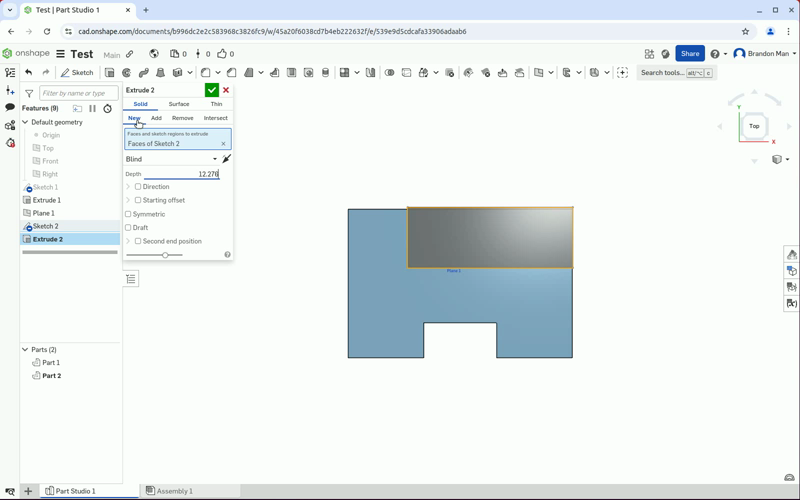
key(enter)
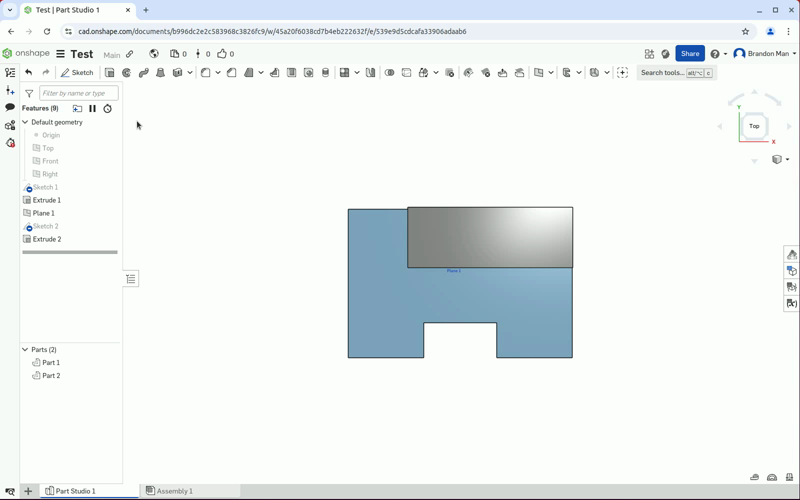
key(shift+h)
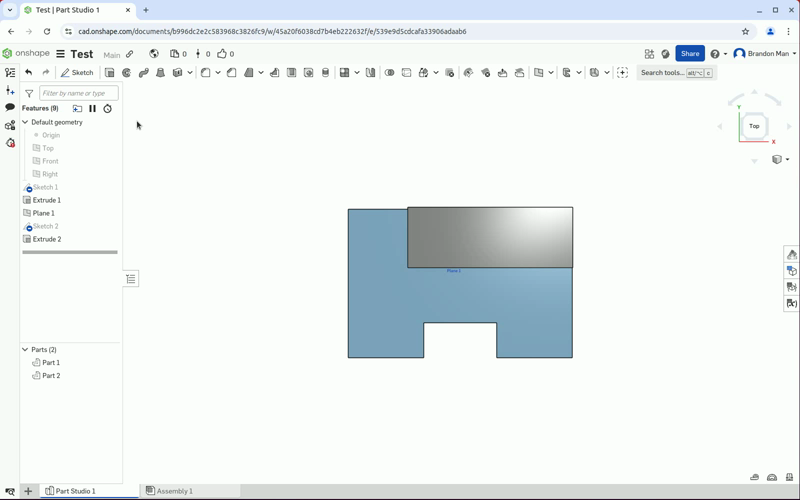
key(shift+h)
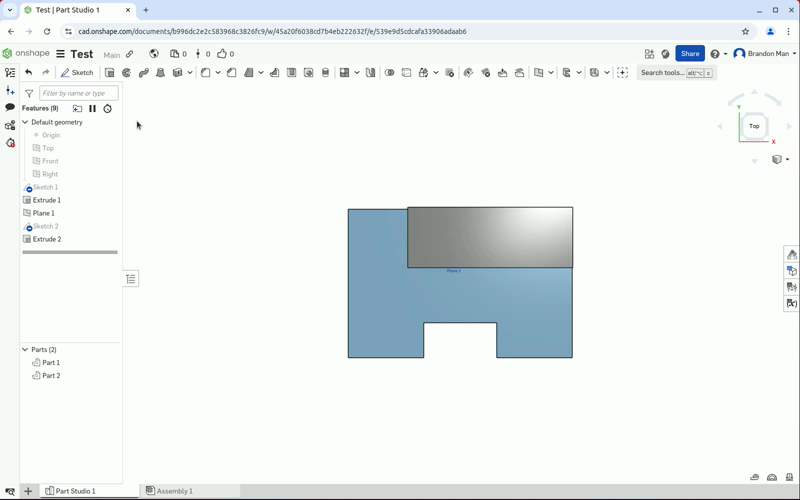
mouse_move(73, 189)
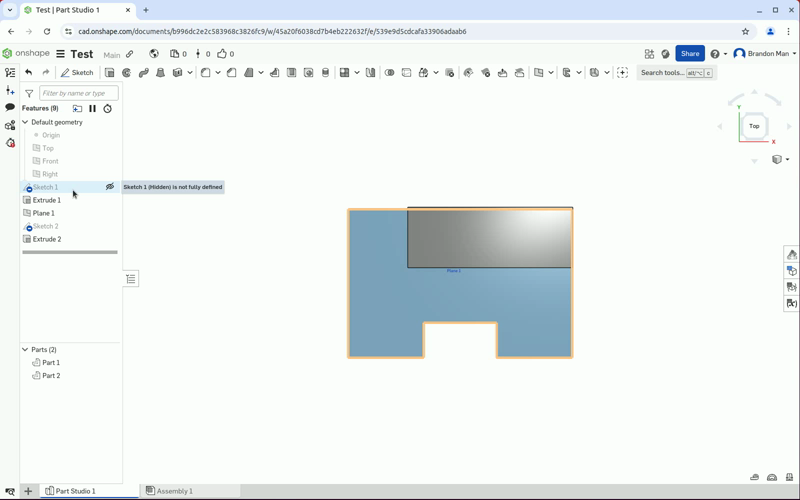
click(73, 189)
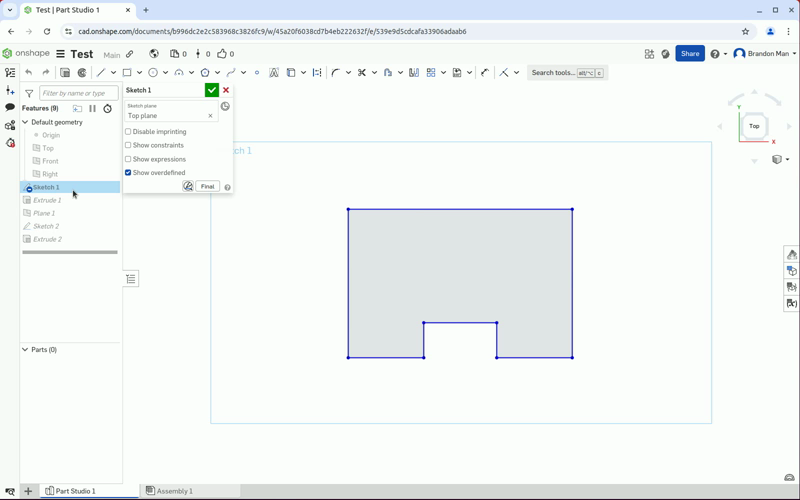
mouse_move(229, 92)
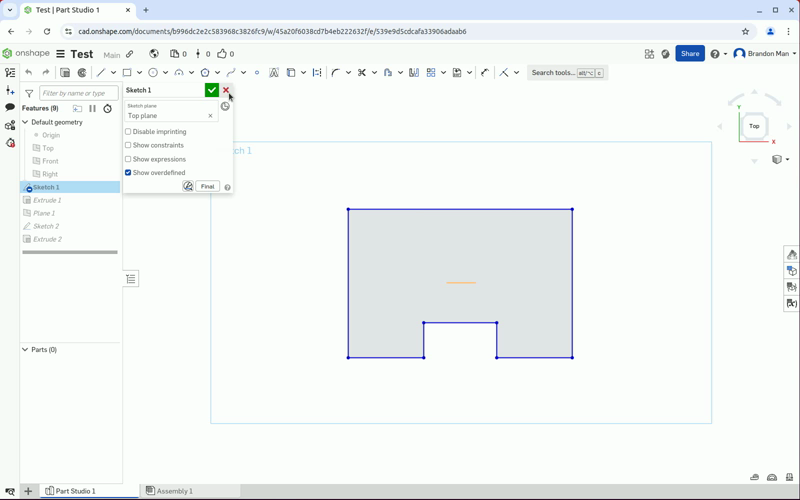
click(229, 92)
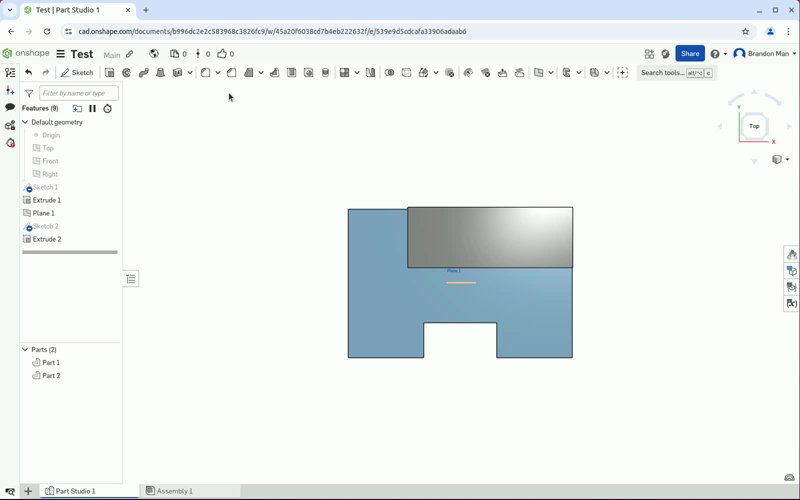
mouse_move(73, 352)
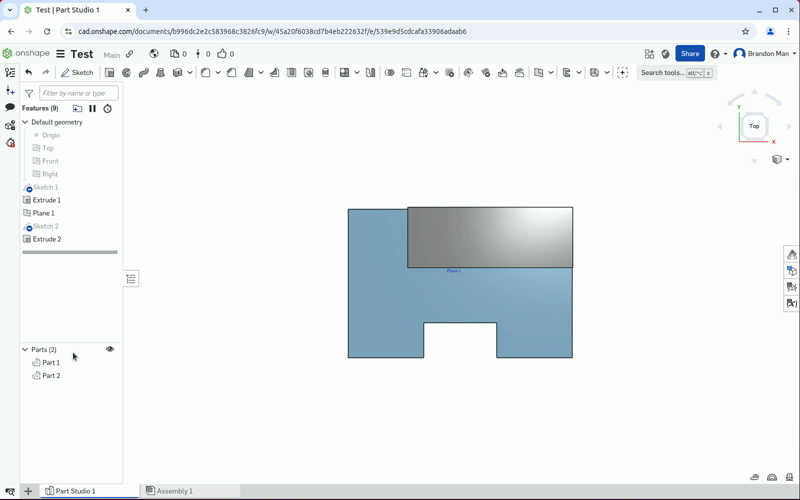
key(y)
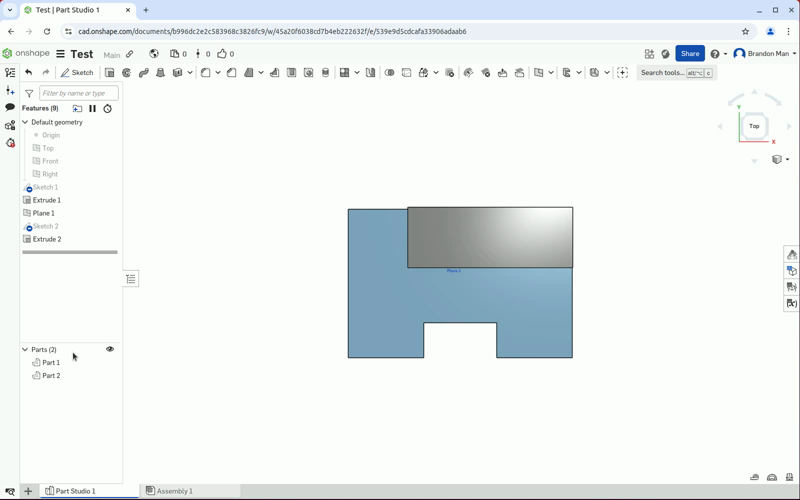
key(shift+p)
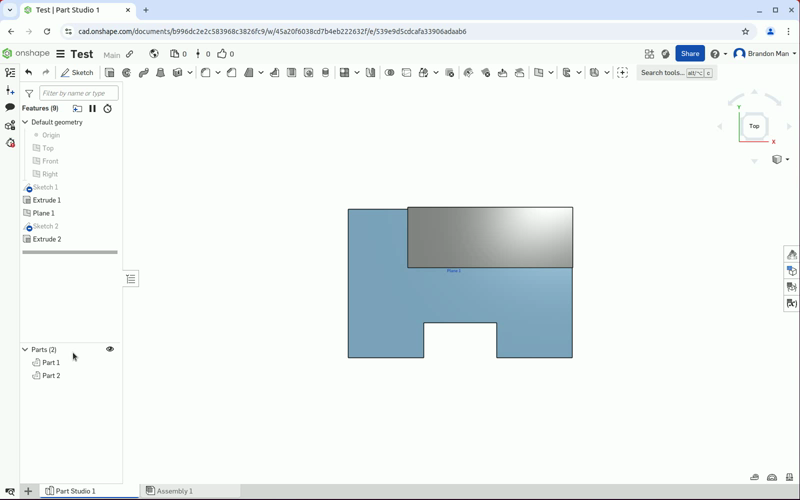
key(space)
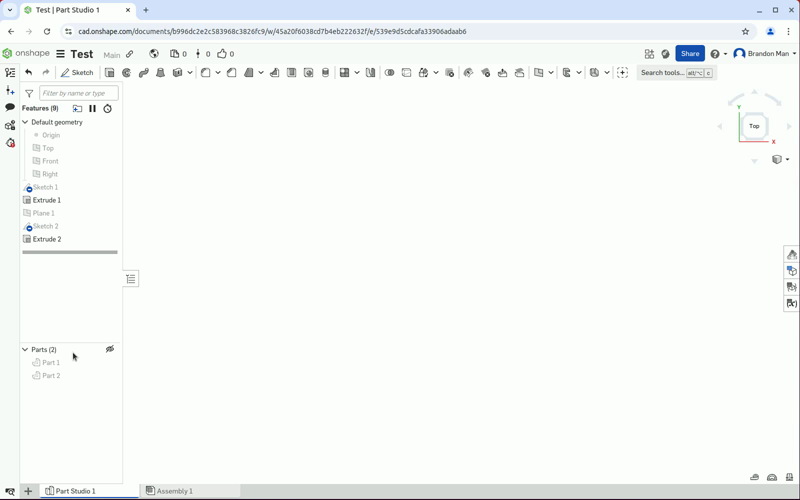
key_down(shift)
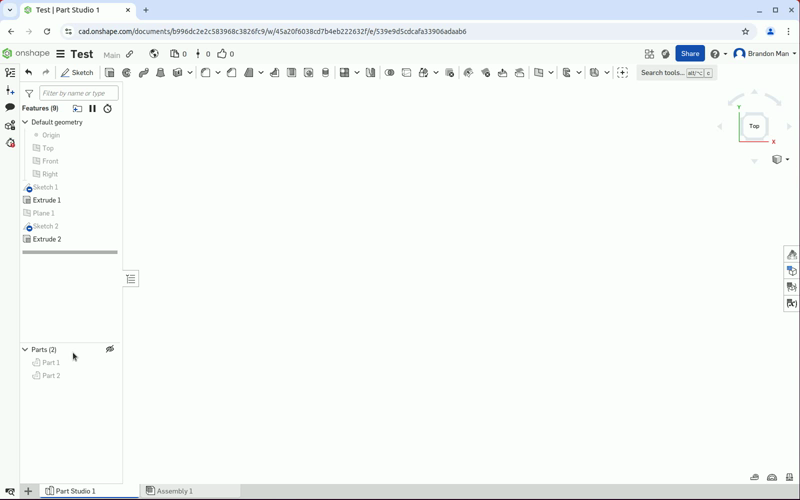
key(up)
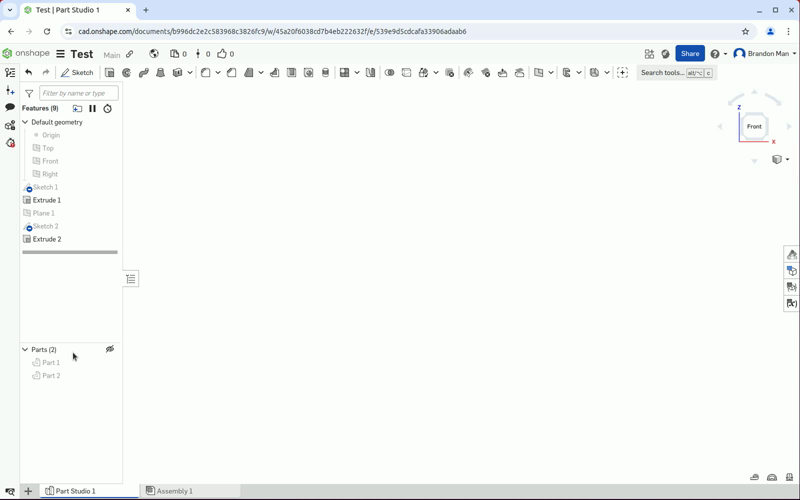
key_up(shift)
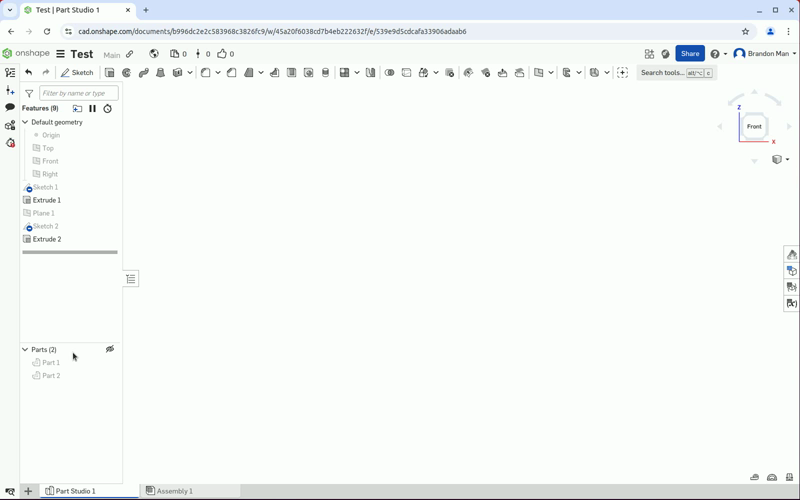
mouse_move(73, 352)
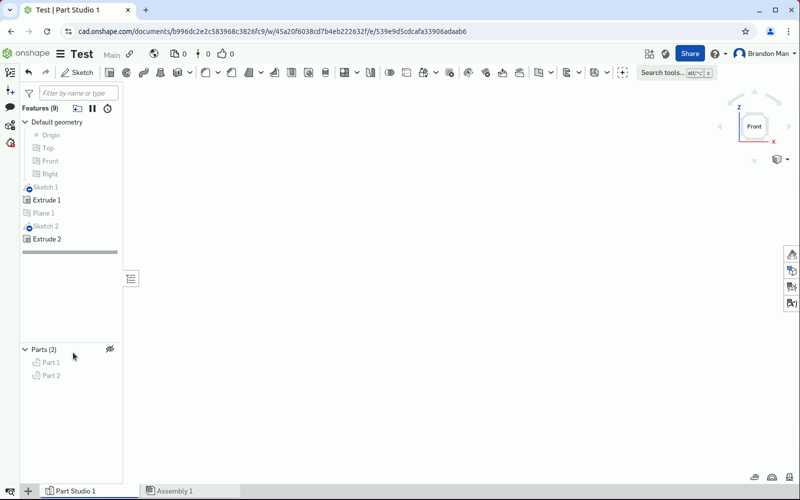
key(shift+y)
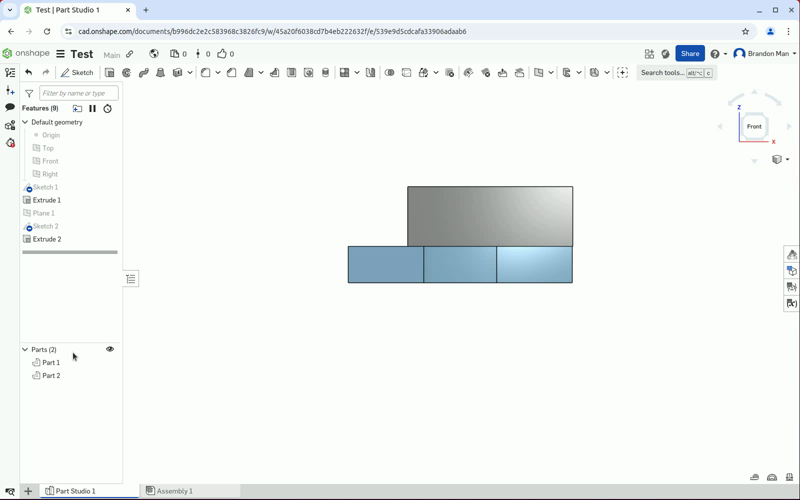
mouse_move(541, 75)
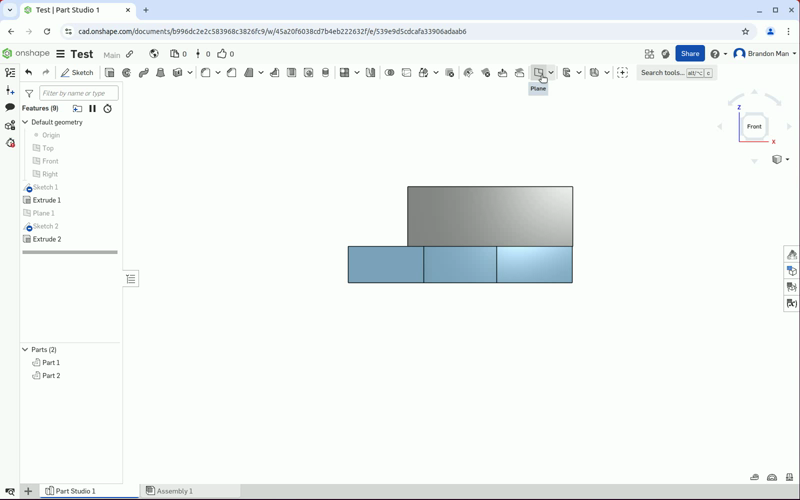
click(541, 75)
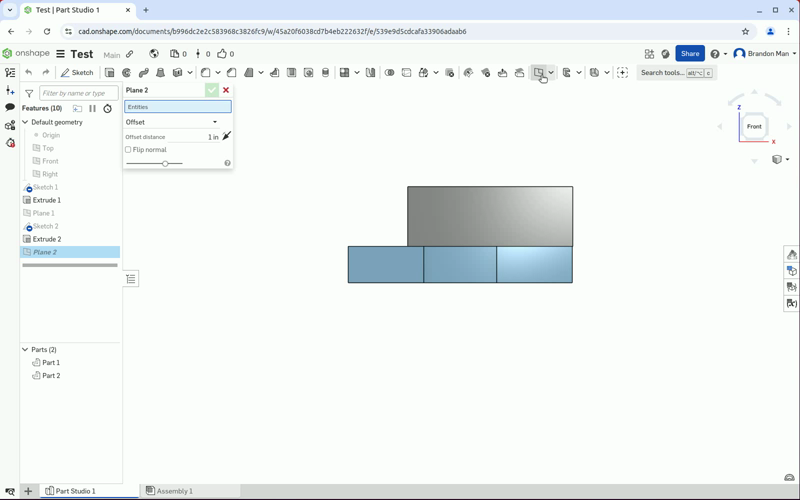
mouse_move(73, 163)
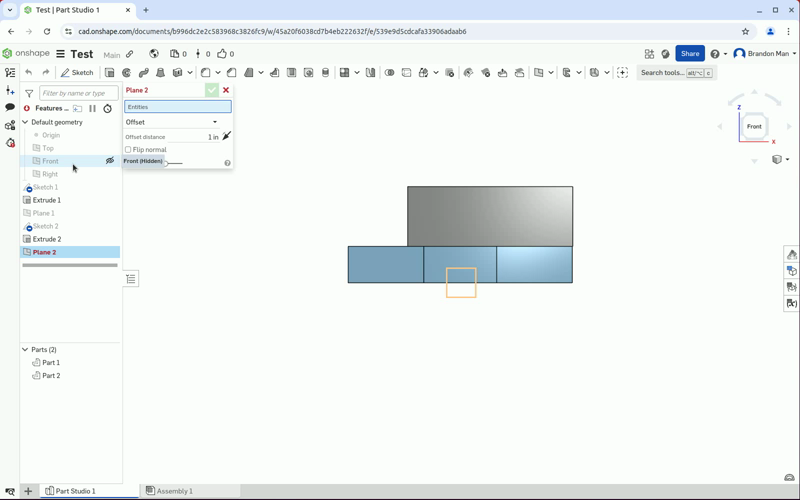
click(73, 163)
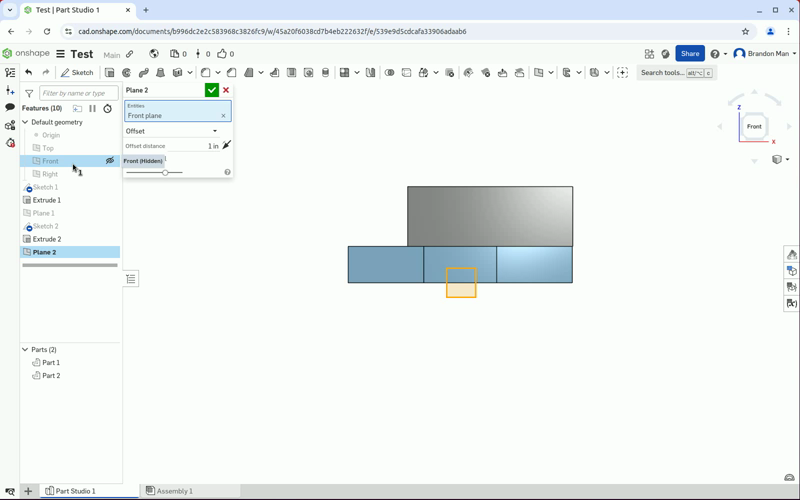
key(tab, 2)
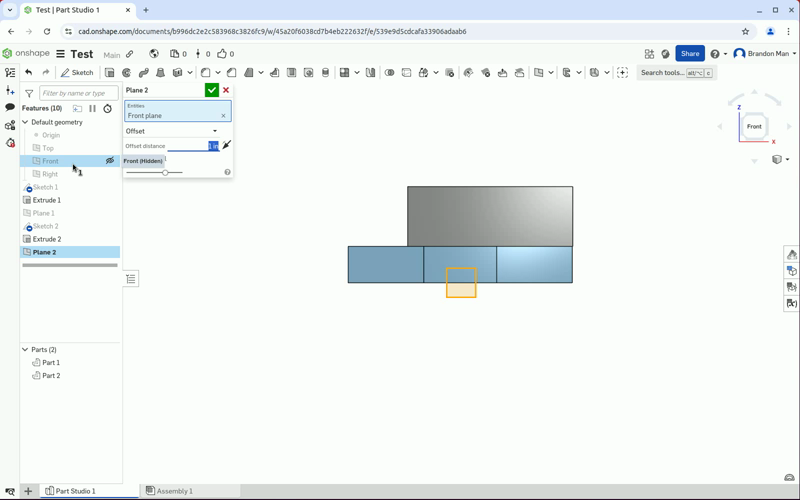
text(3.143)
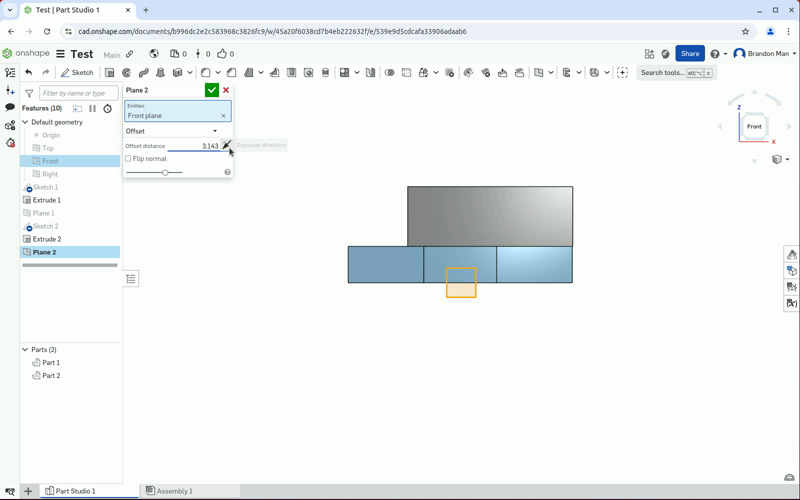
mouse_move(229, 147)
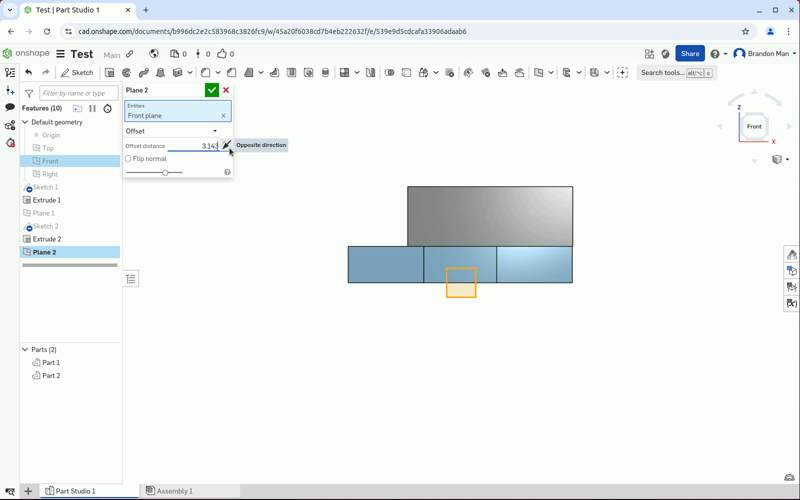
click(229, 147)
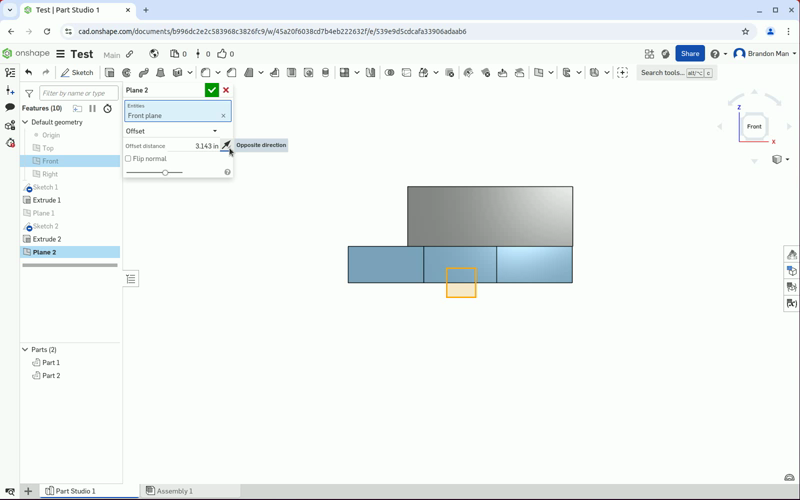
key(enter, 2)
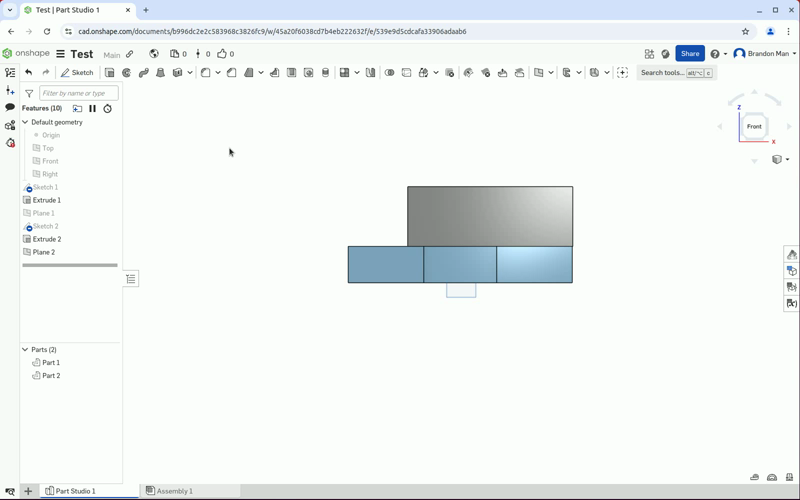
key(shift+s)
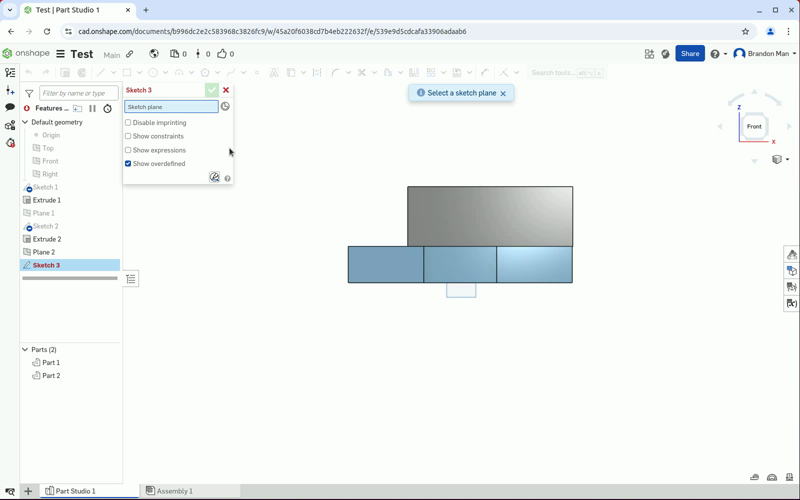
mouse_move(73, 254)
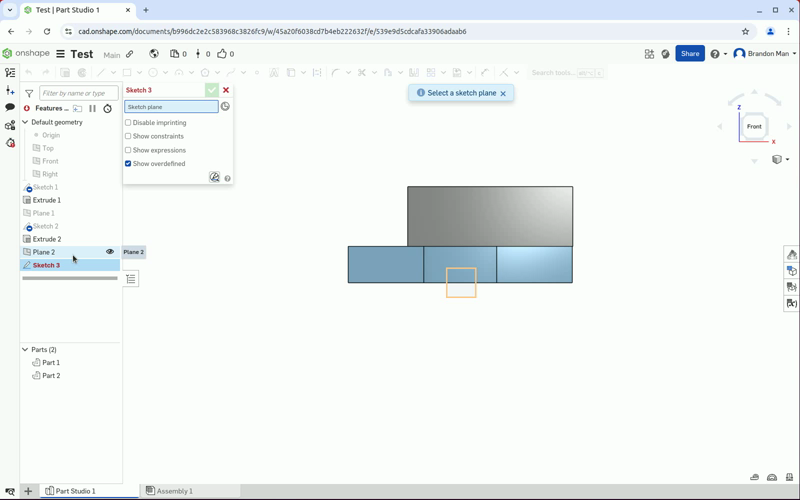
click(73, 254)
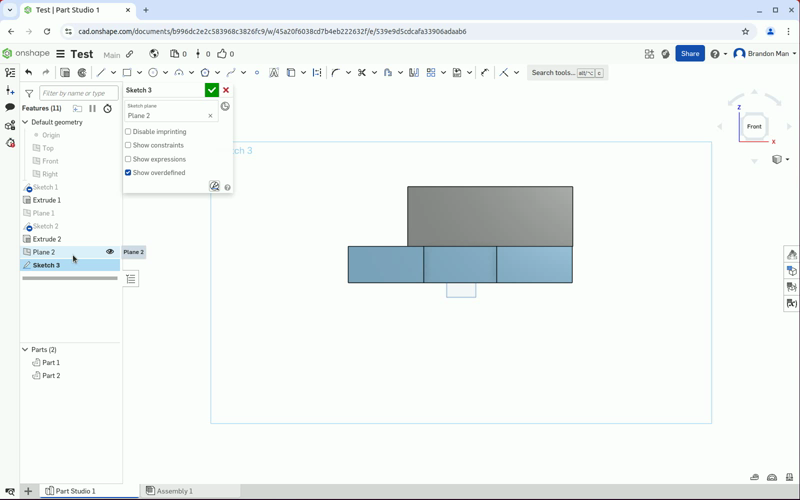
mouse_move(73, 352)
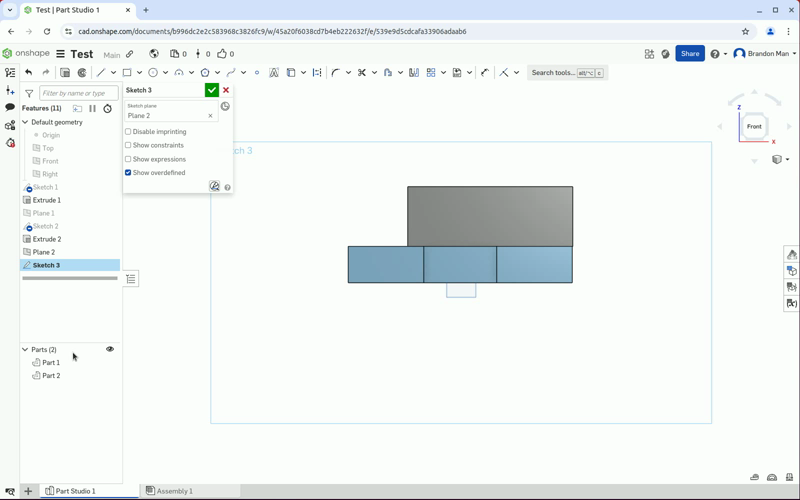
key(y)
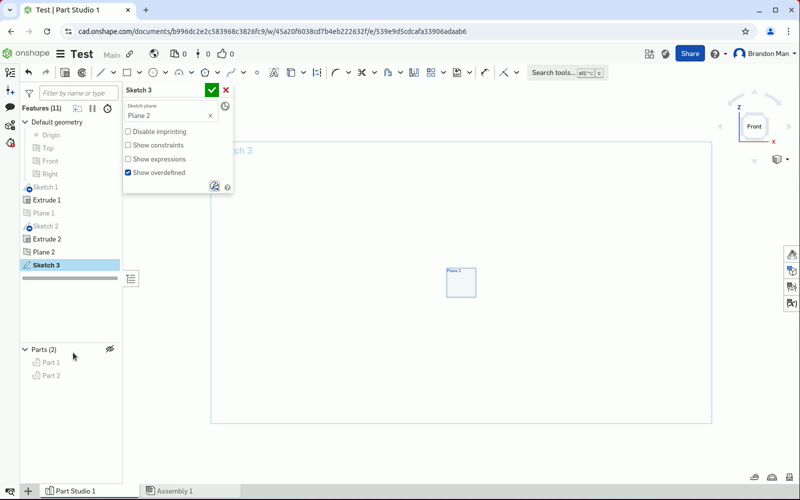
key(l)
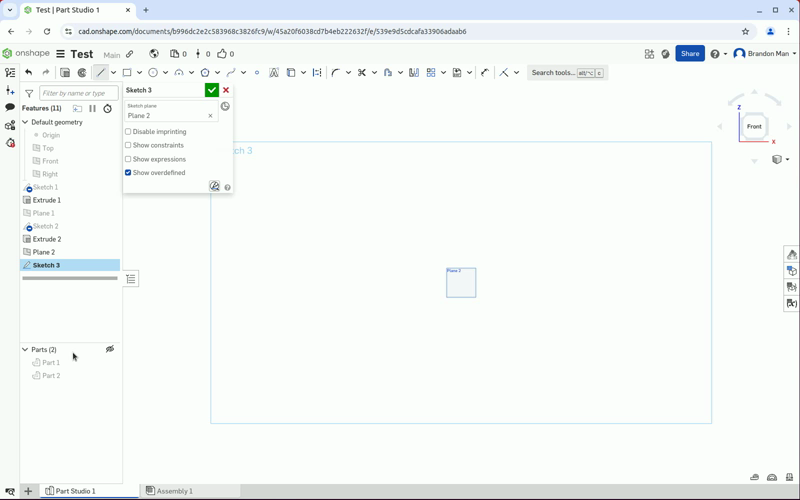
key_down(shift)
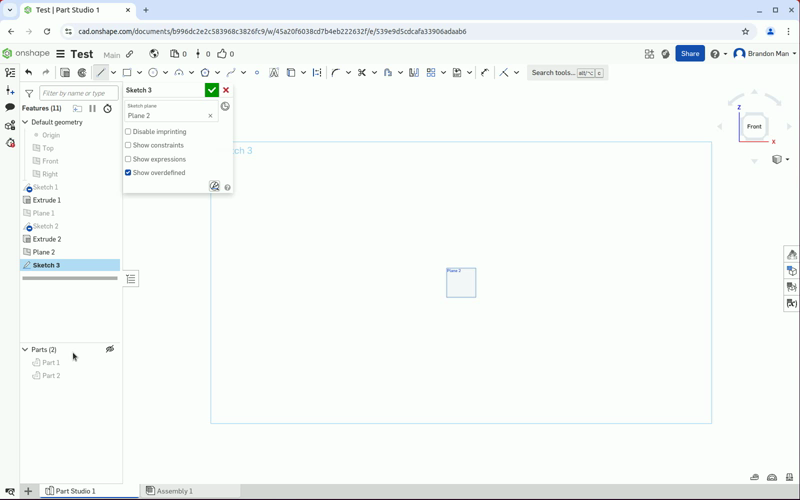
mouse_move(407, 246)
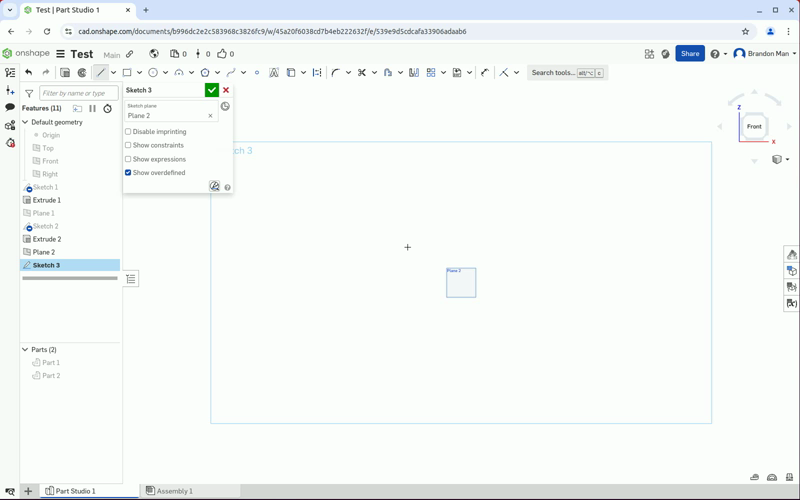
click(407, 246)
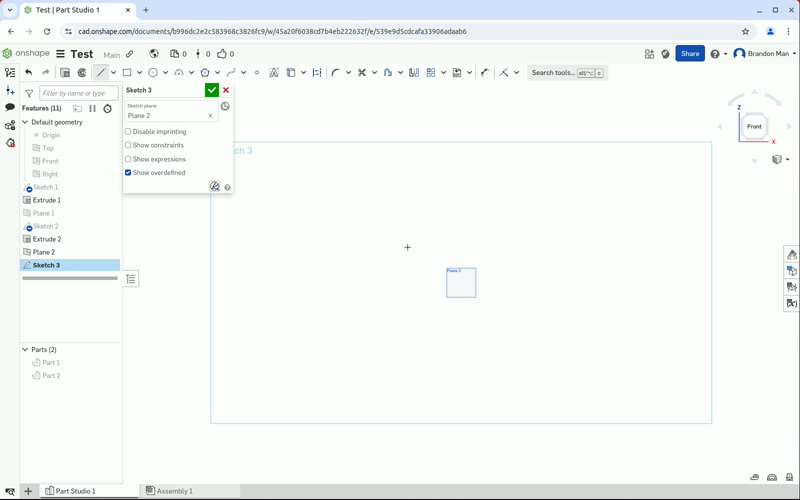
key_up(shift)
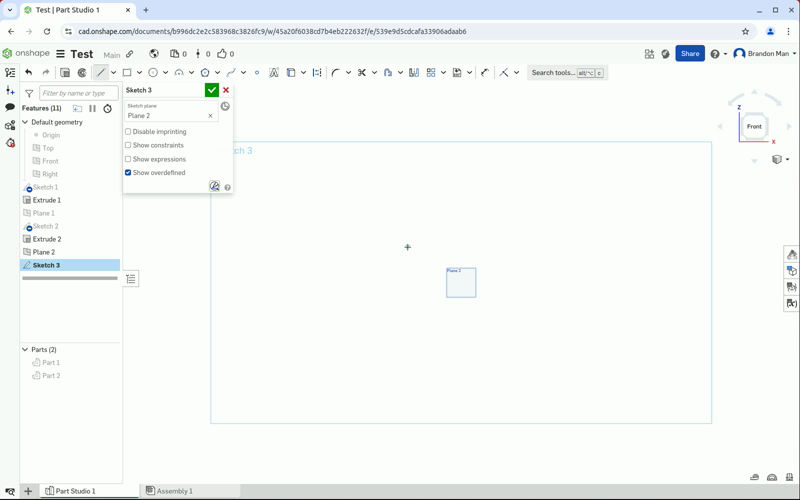
key_down(shift)
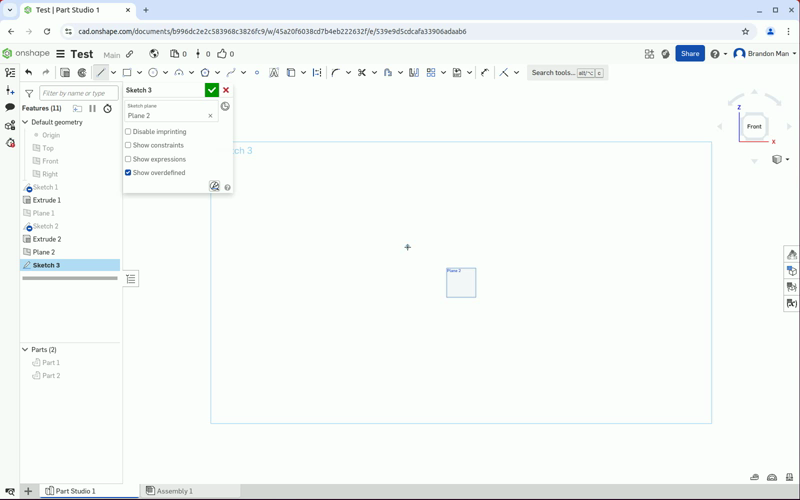
mouse_move(513, 186)
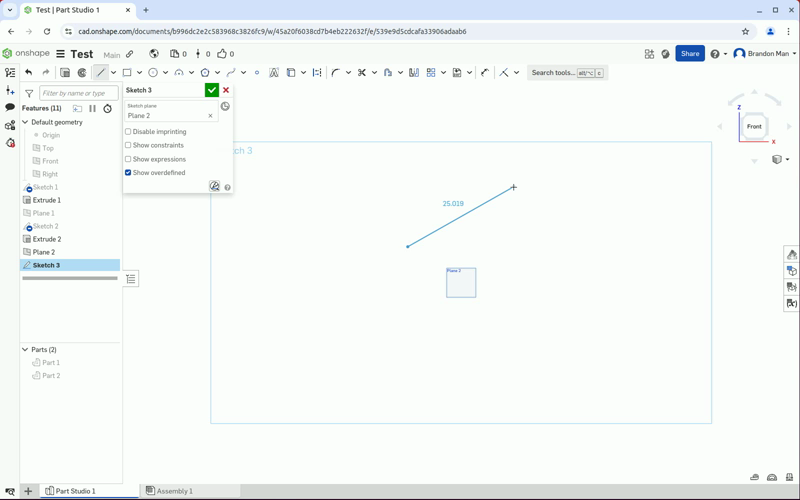
click(513, 186)
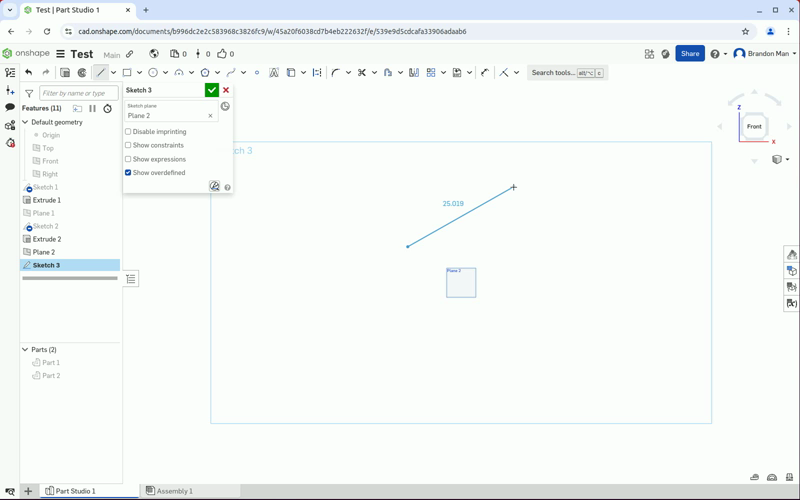
key_up(shift)
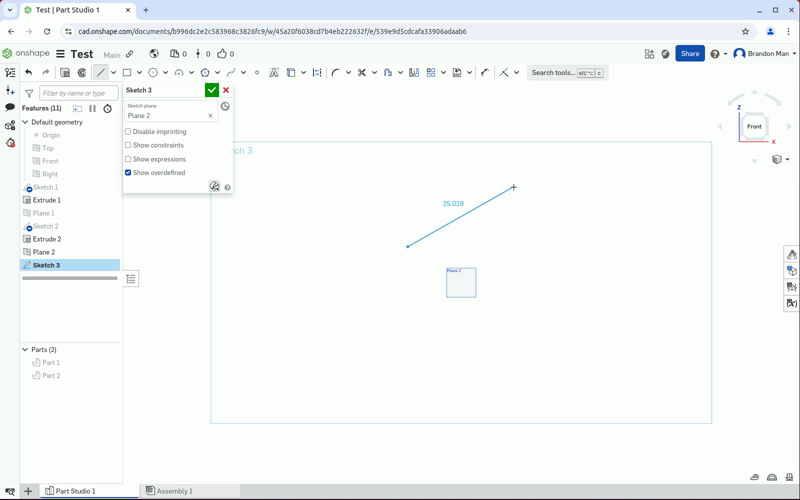
key_down(shift)
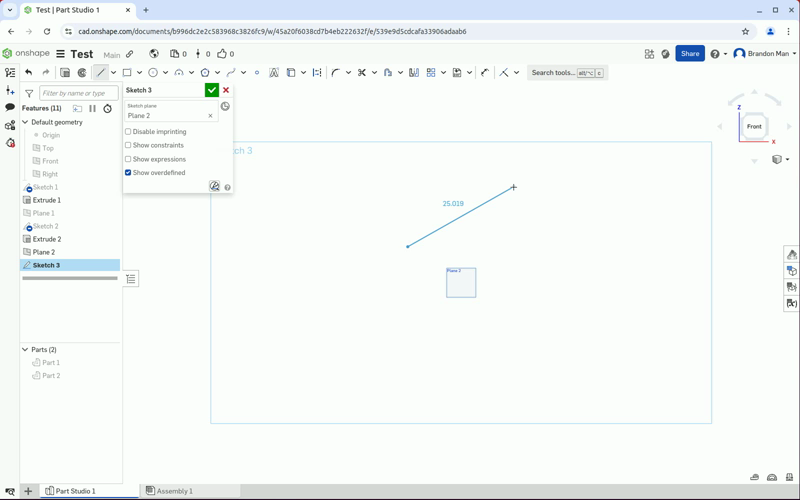
mouse_move(407, 186)
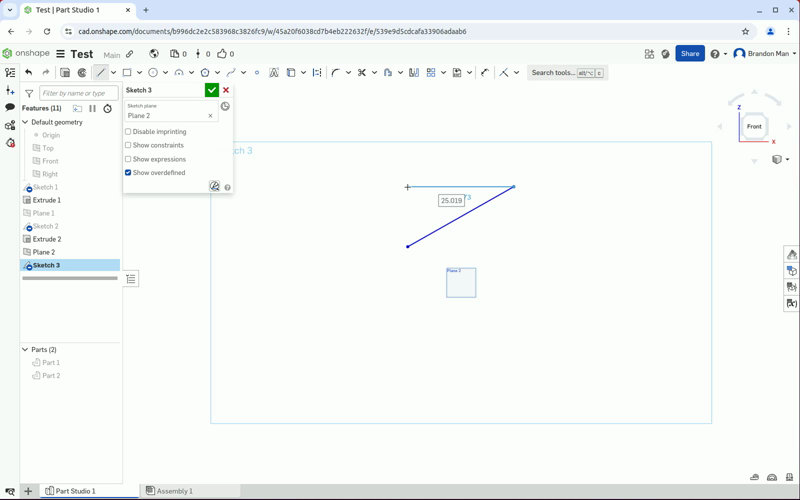
click(407, 186)
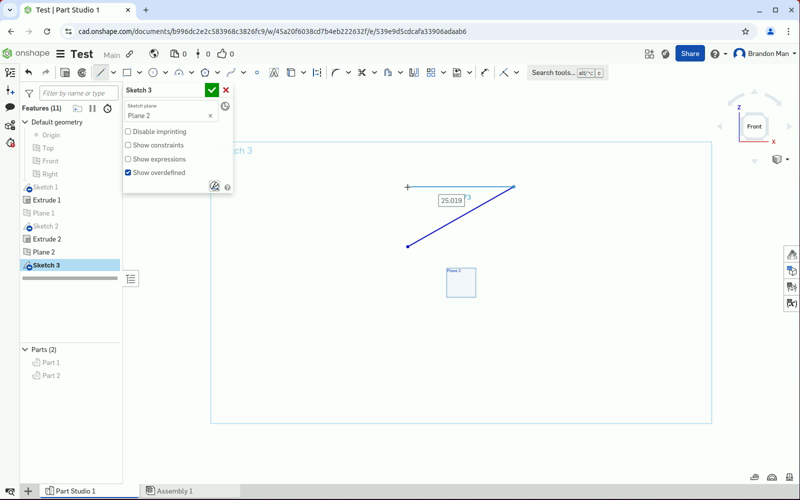
key_up(shift)
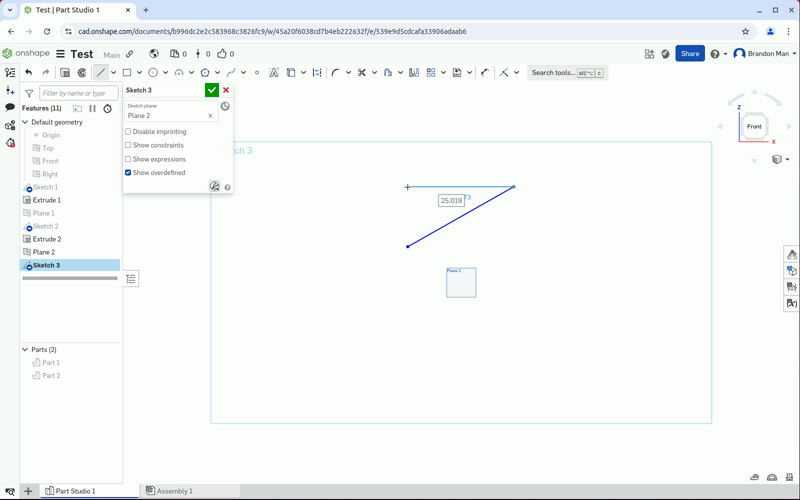
mouse_move(437, 186)
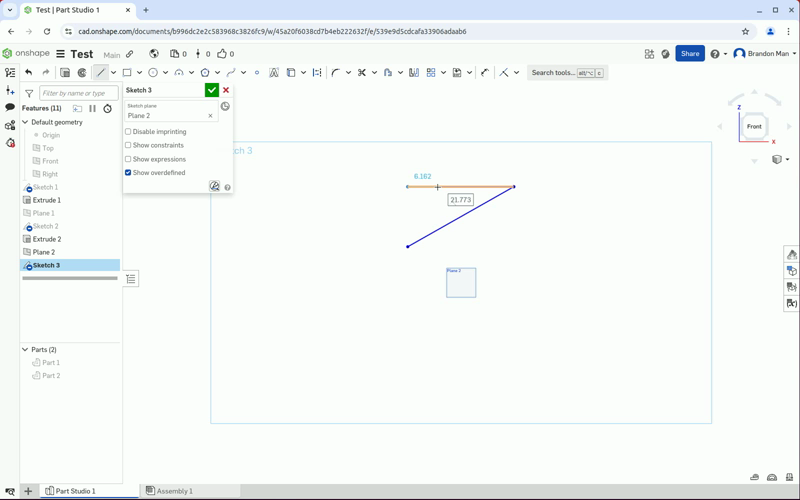
key_down(shift)
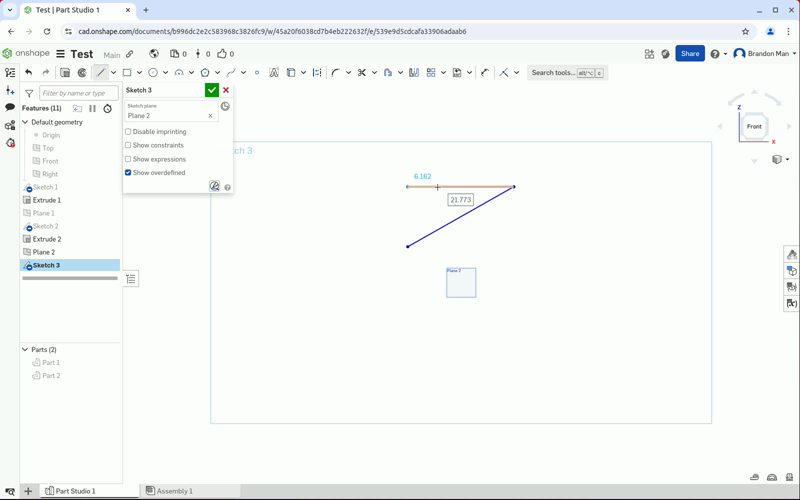
mouse_move(407, 246)
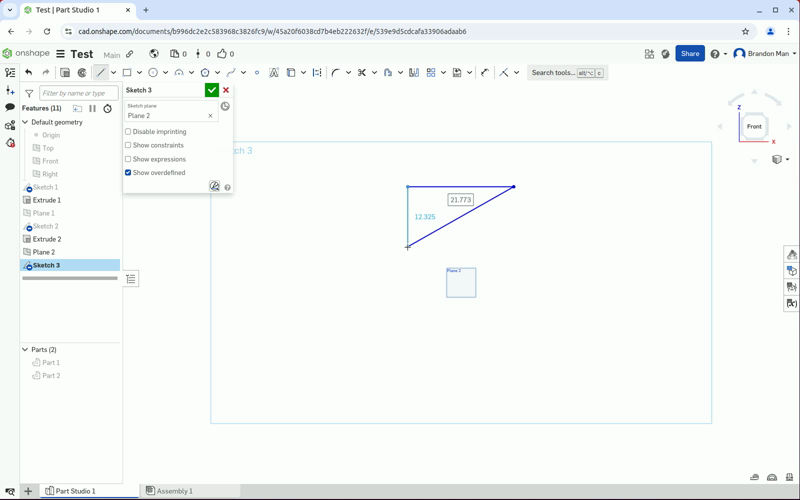
key_up(shift)
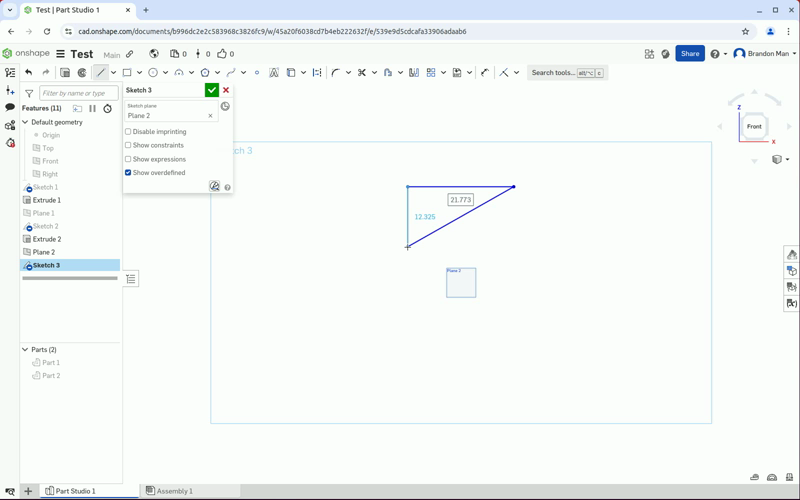
click(407, 246)
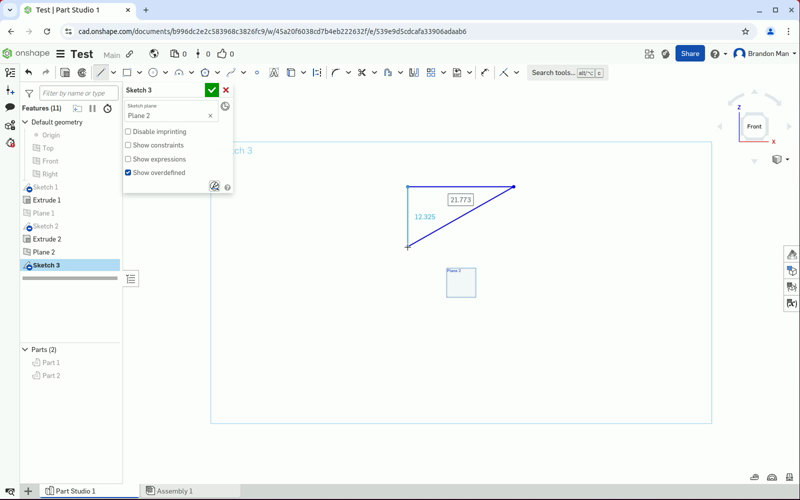
key(esc)
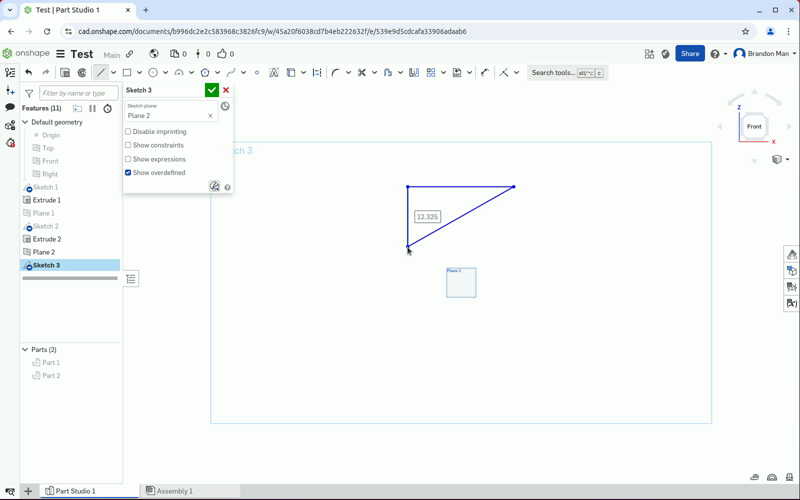
mouse_move(489, 189)
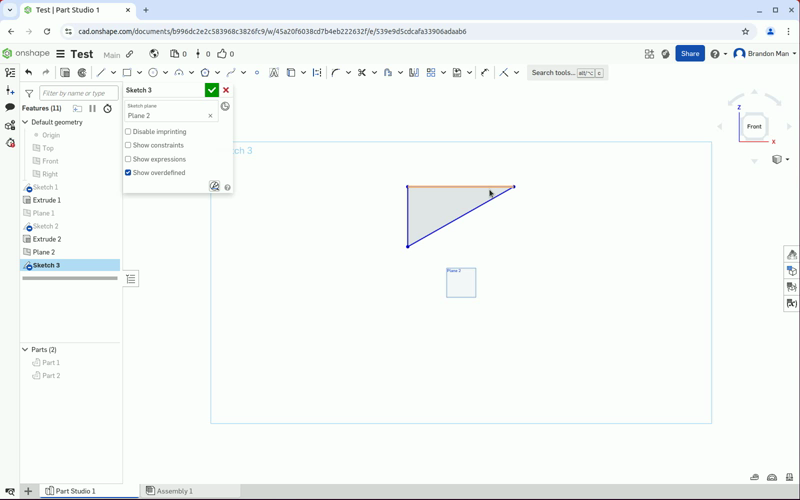
click(489, 189)
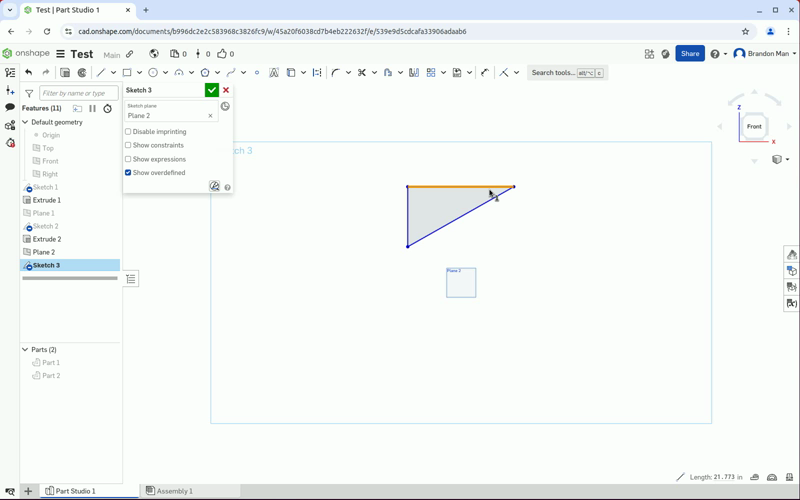
mouse_move(73, 352)
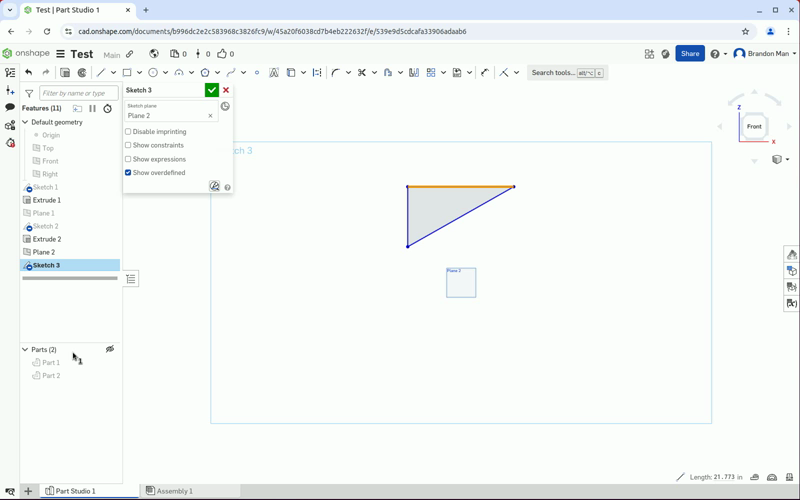
key(shift+y)
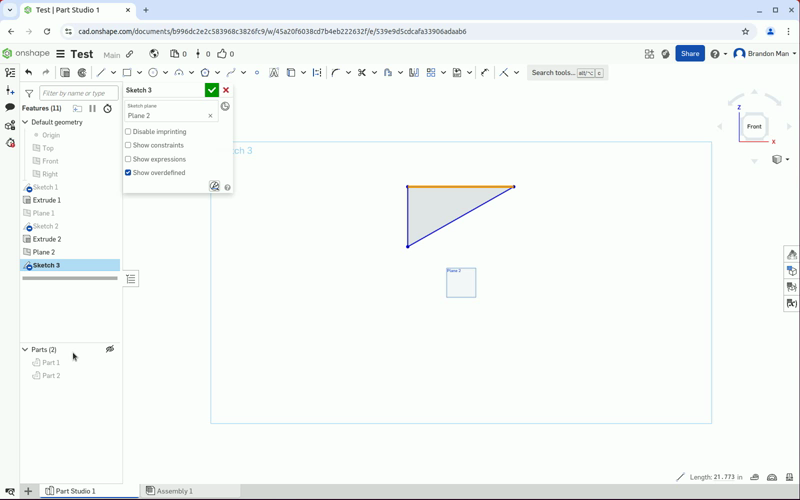
key(shift+e)
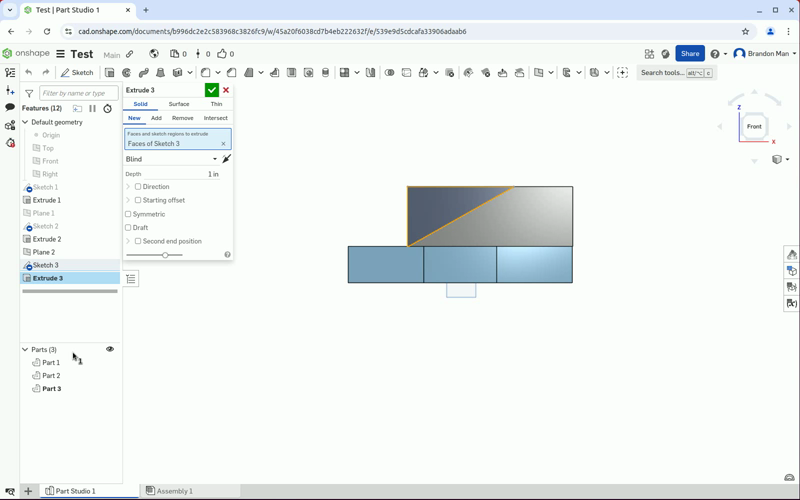
mouse_move(143, 106)
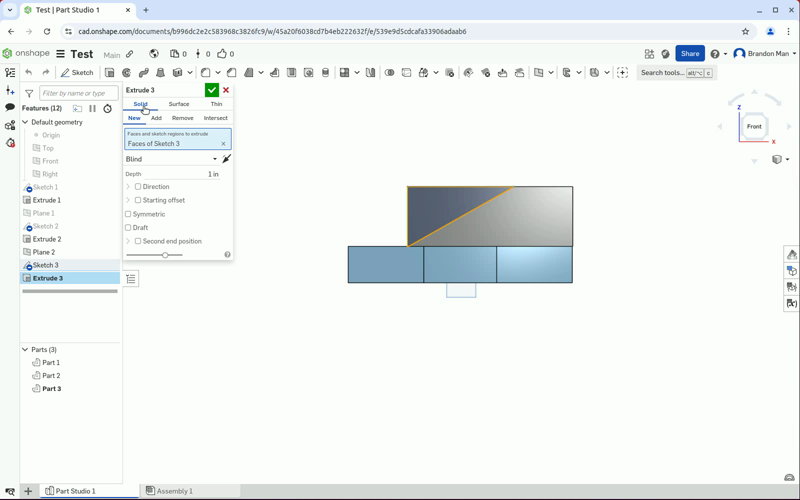
click(143, 106)
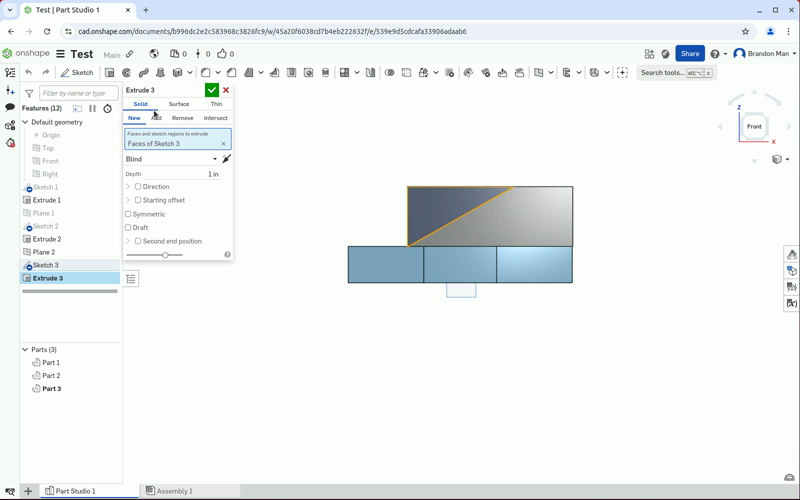
mouse_move(186, 120)
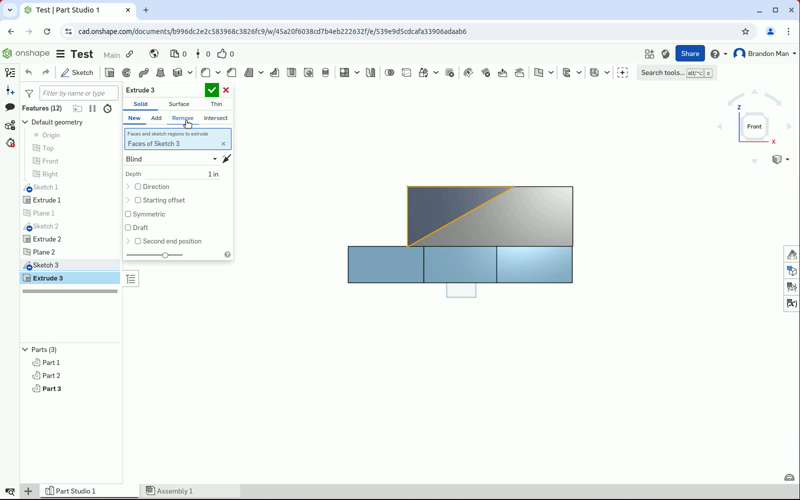
click(186, 120)
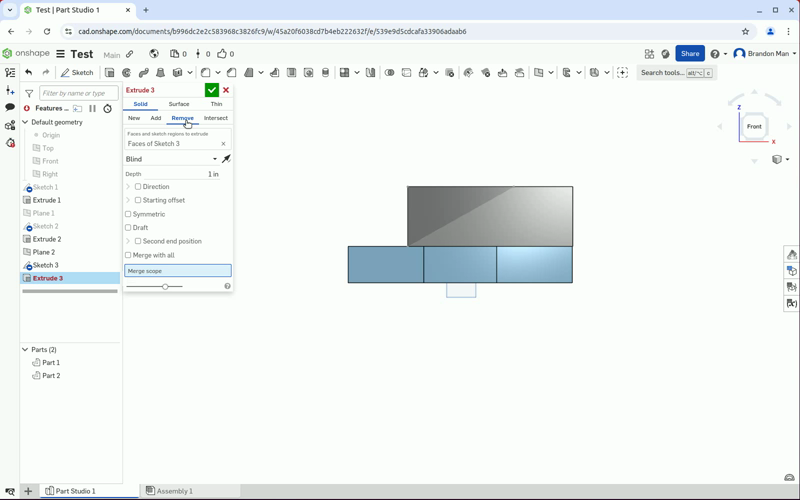
key(tab, 4)
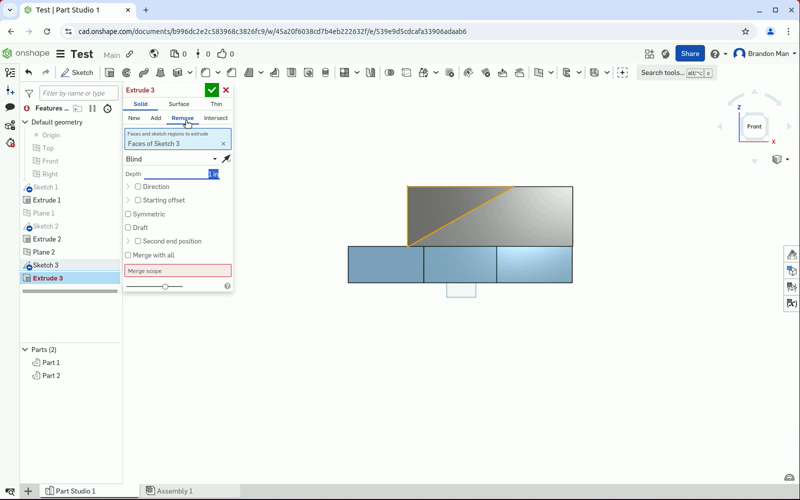
text(15.405)
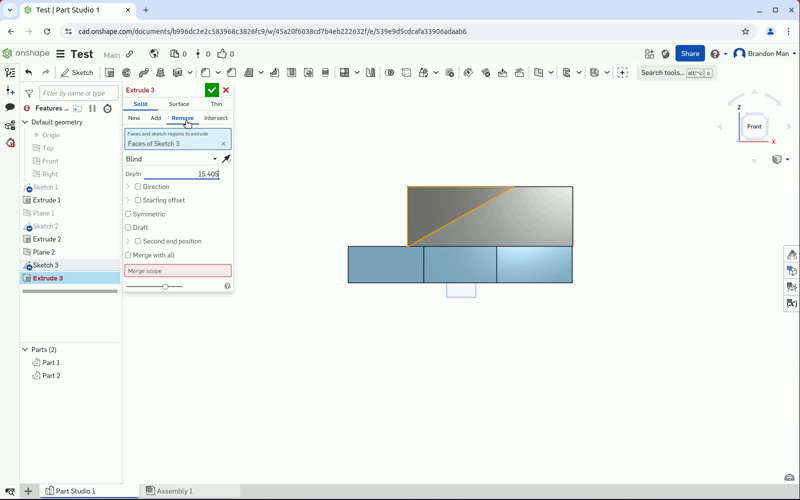
key(tab, 6)
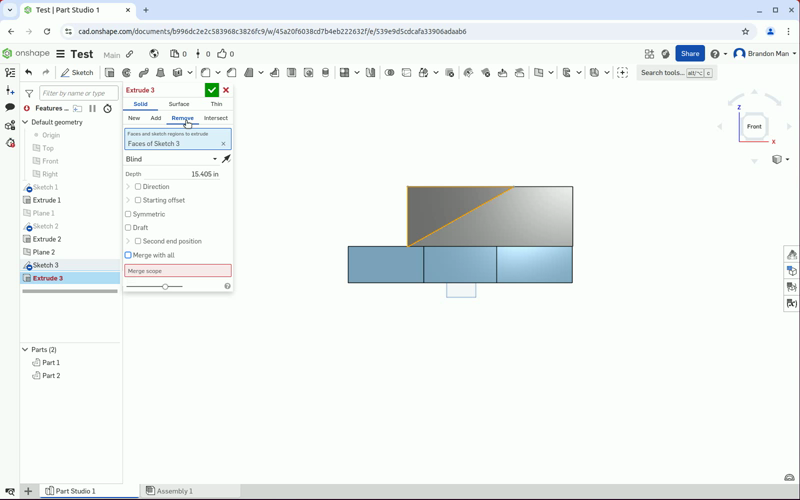
key(space)
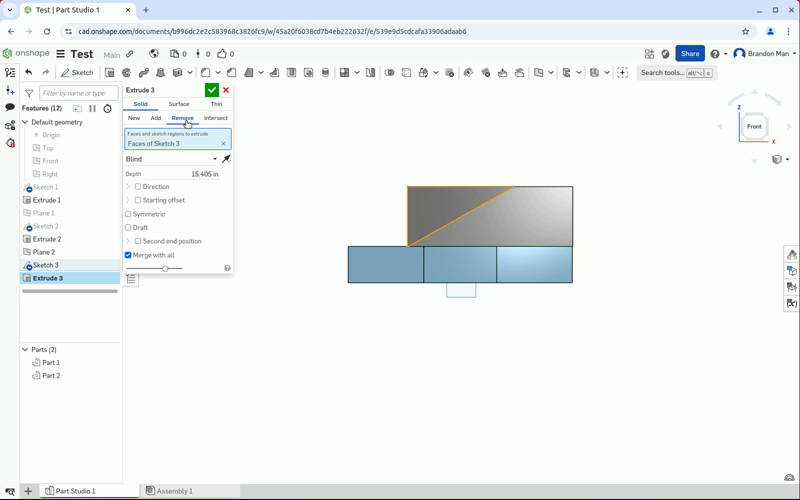
key(enter)
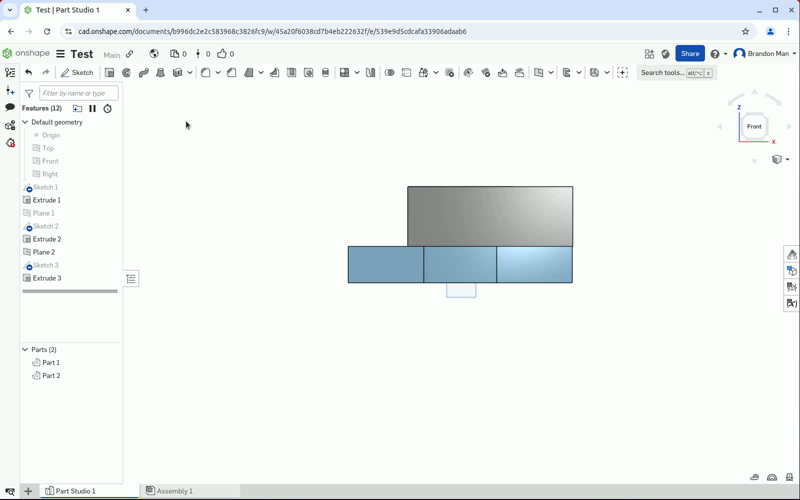
key(shift+h)
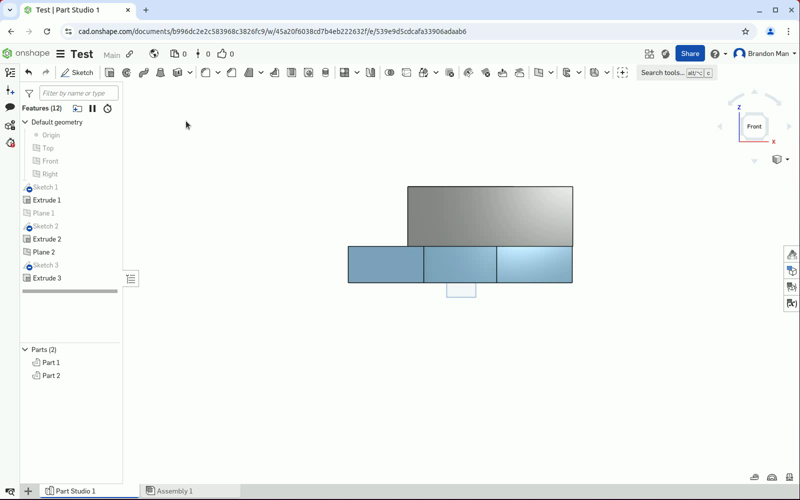
key(shift+h)
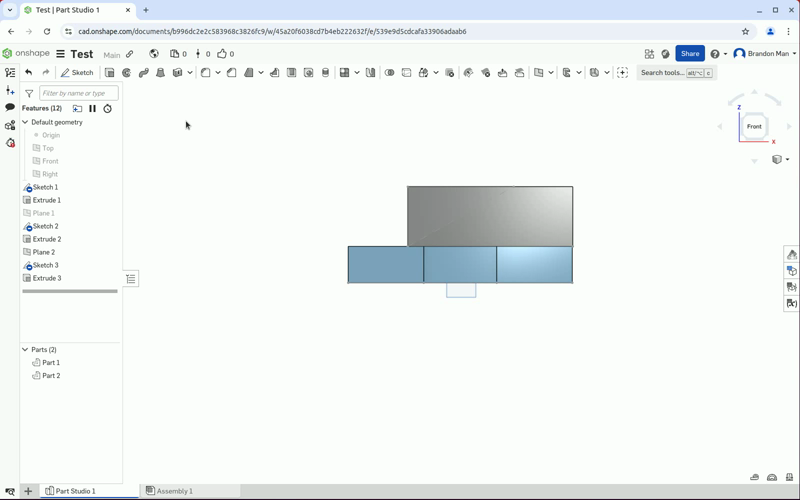
key(shift+7)
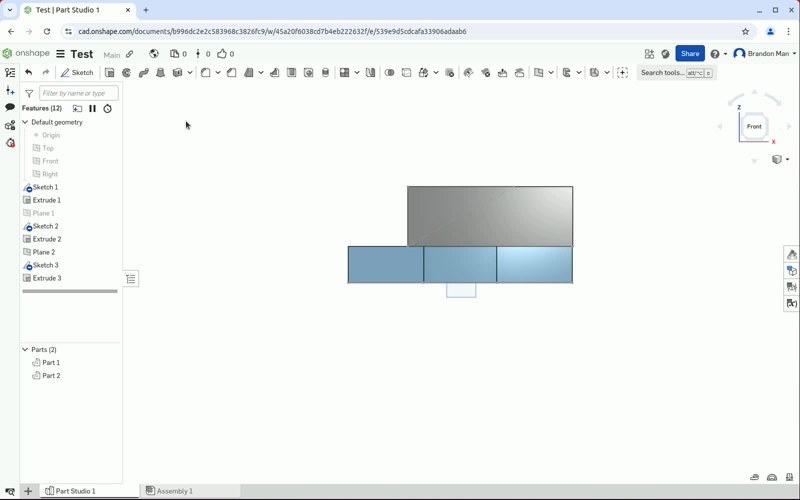
key(left, 2)
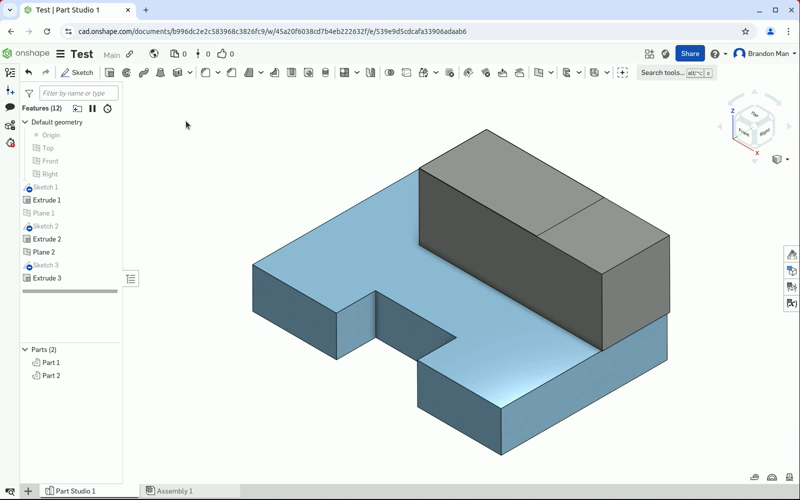
key(down, 2)
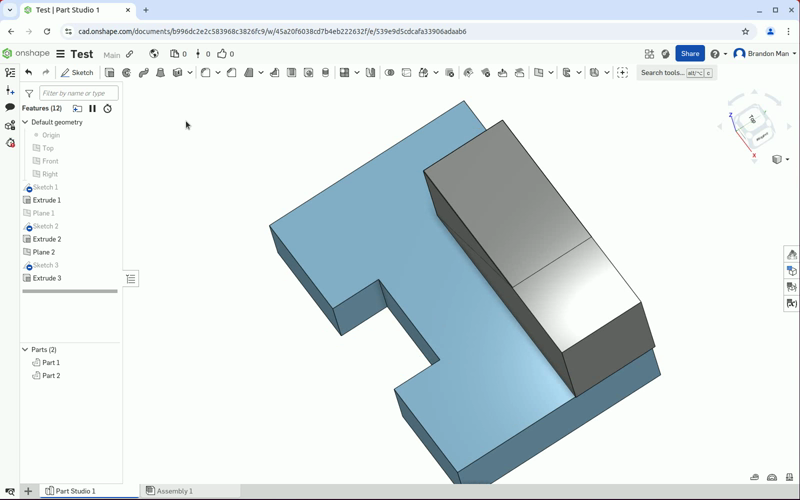
key(up, 2)
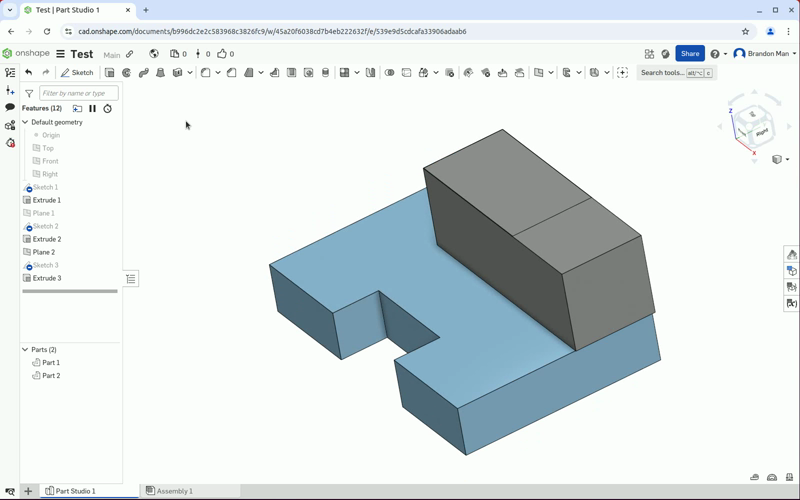
key(right, 2)
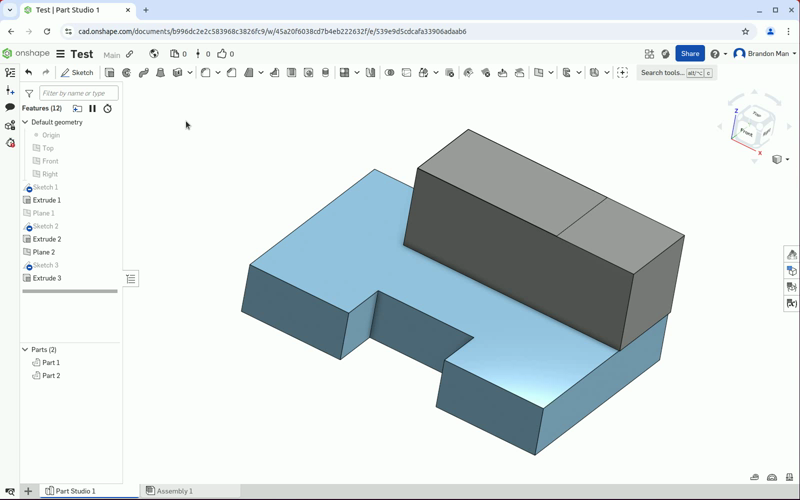
mouse_move(73, 189)
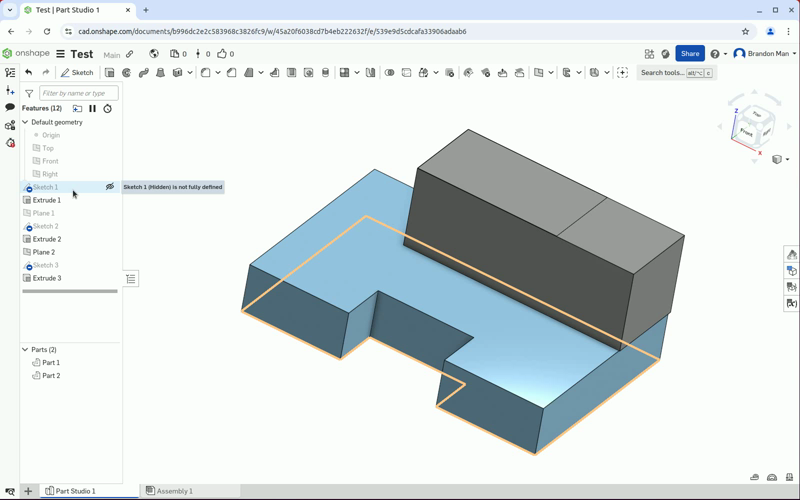
click(73, 189)